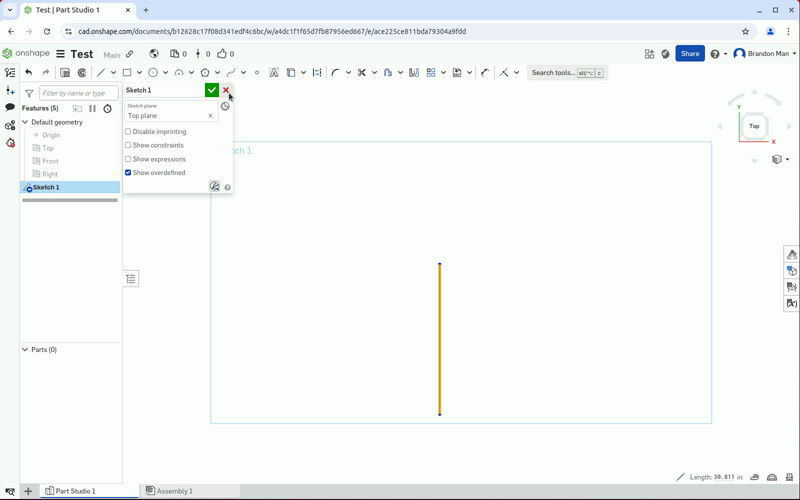
key(shift+h)
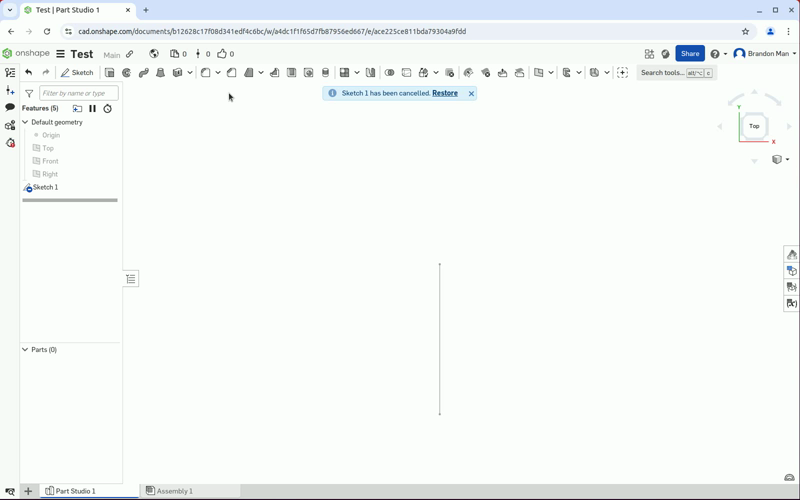
mouse_move(73, 352)
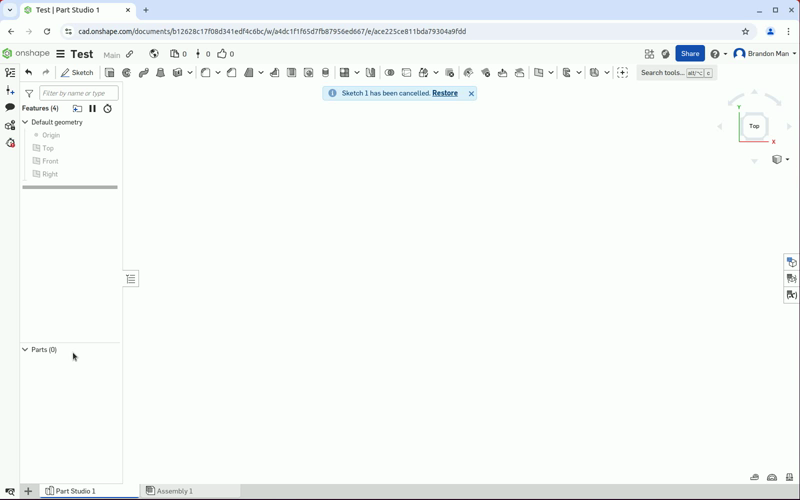
key(y)
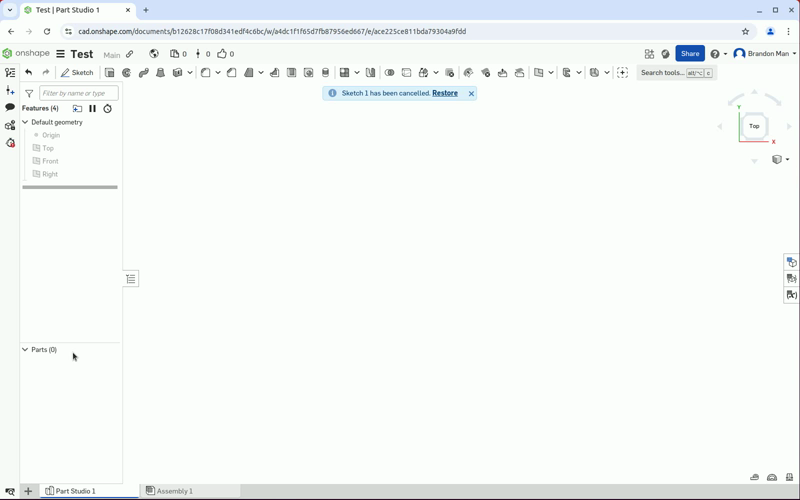
key(shift+p)
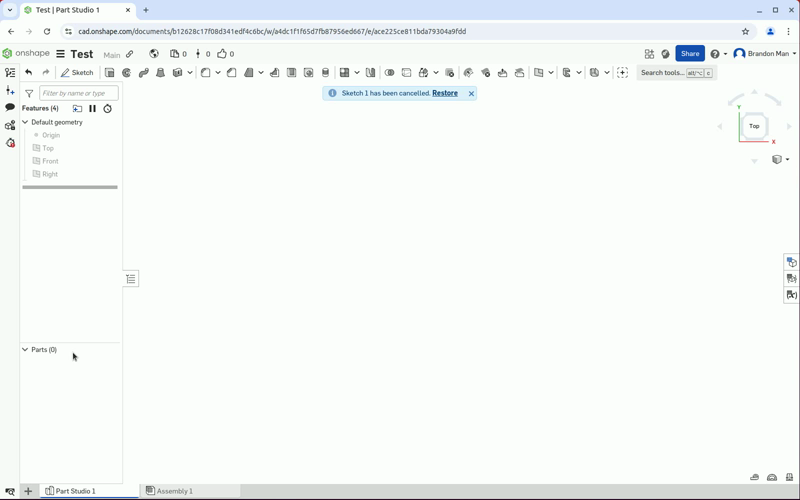
key(space)
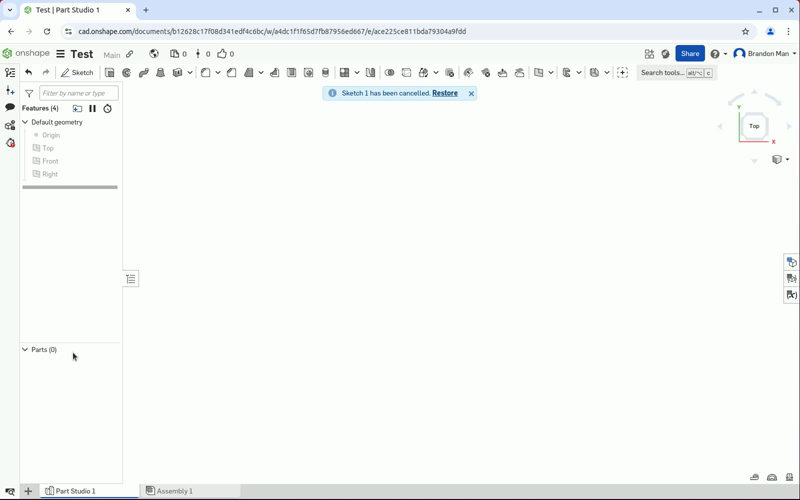
key_down(shift)
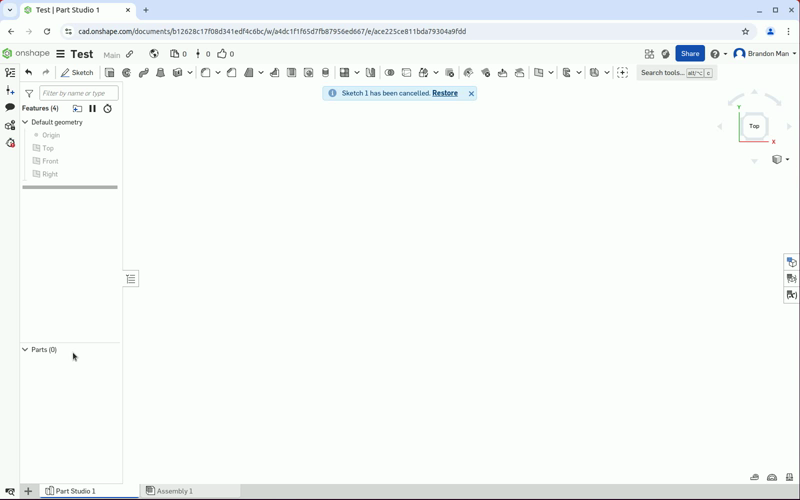
key(up)
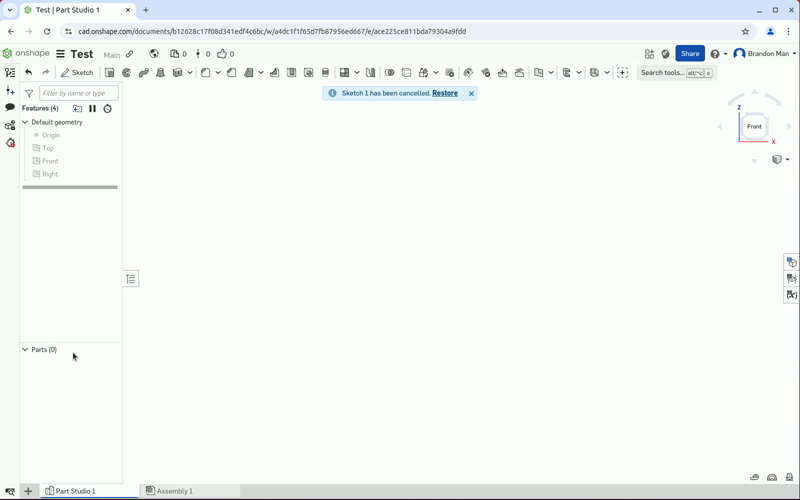
key_up(shift)
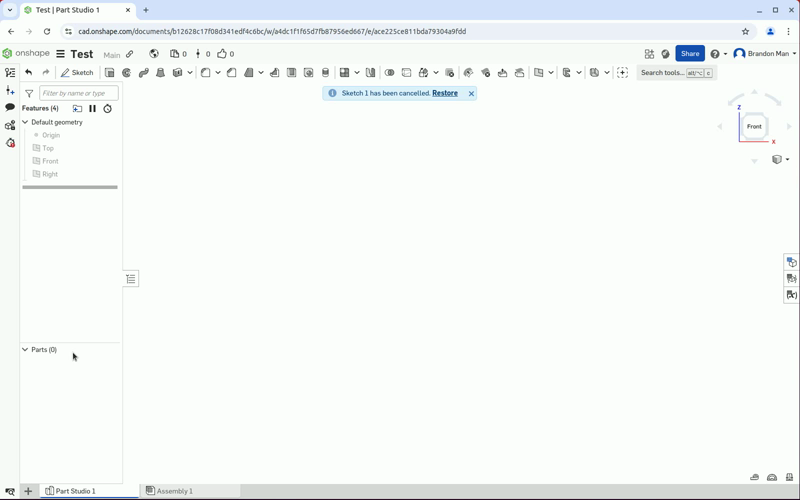
mouse_move(73, 352)
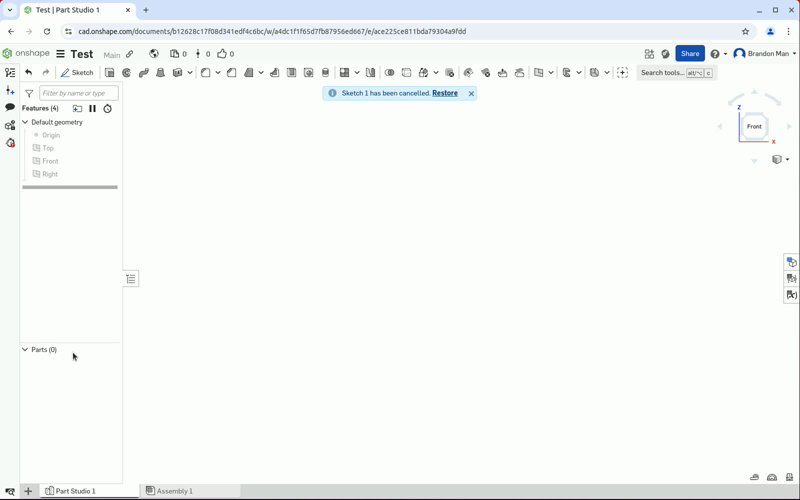
key(shift+y)
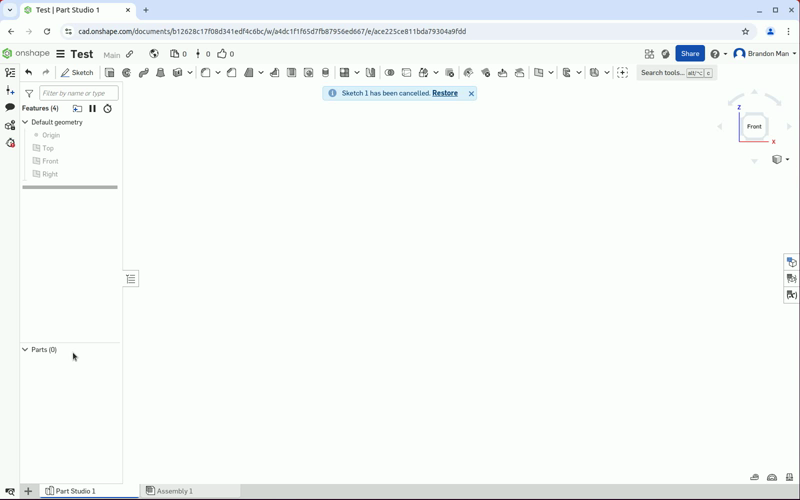
key(shift+s)
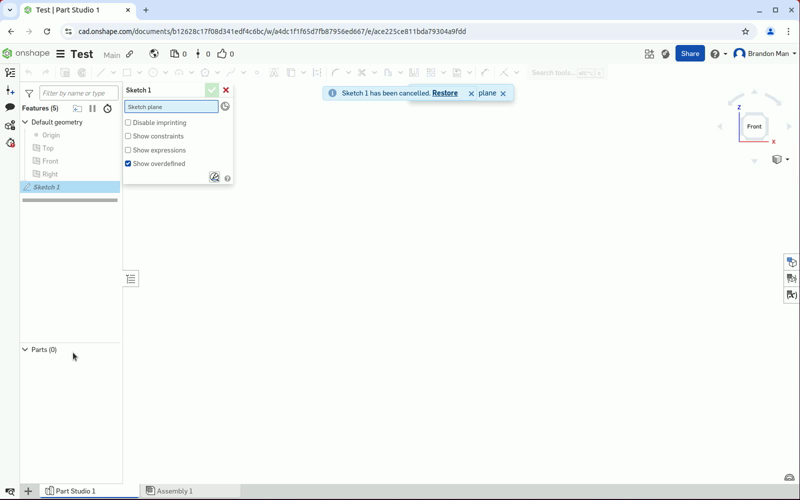
mouse_move(73, 163)
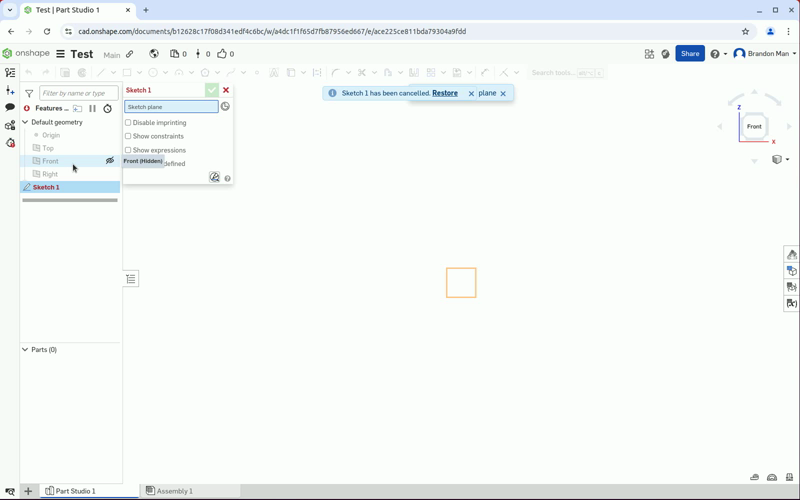
click(73, 163)
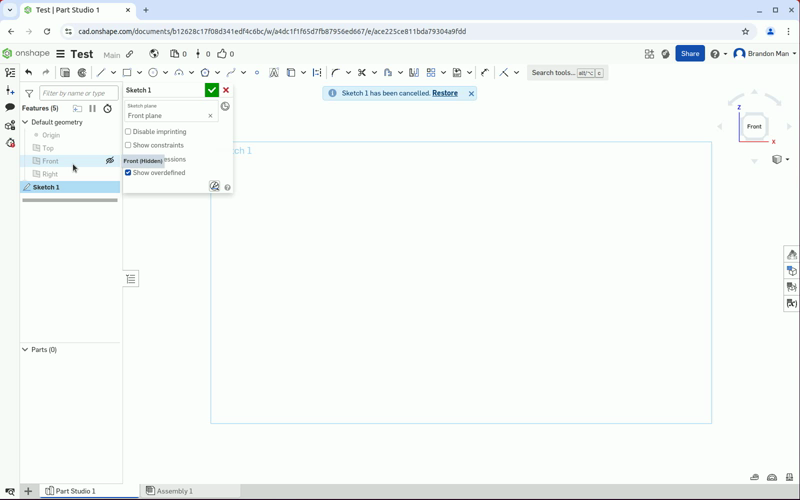
mouse_move(73, 352)
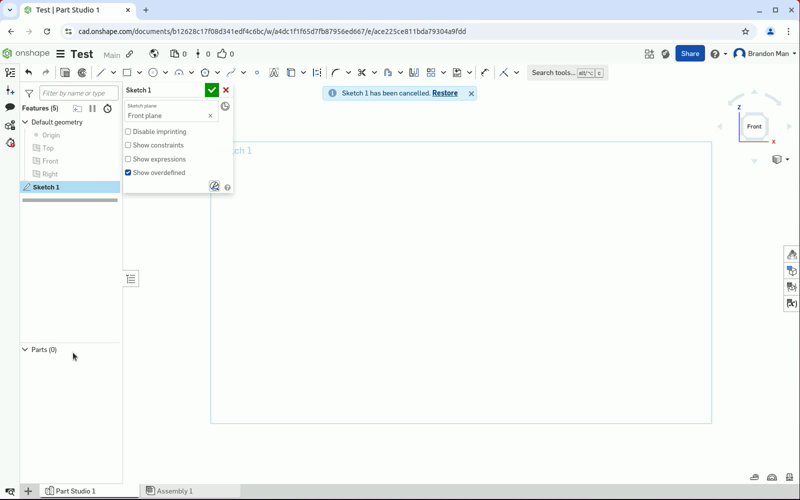
key(y)
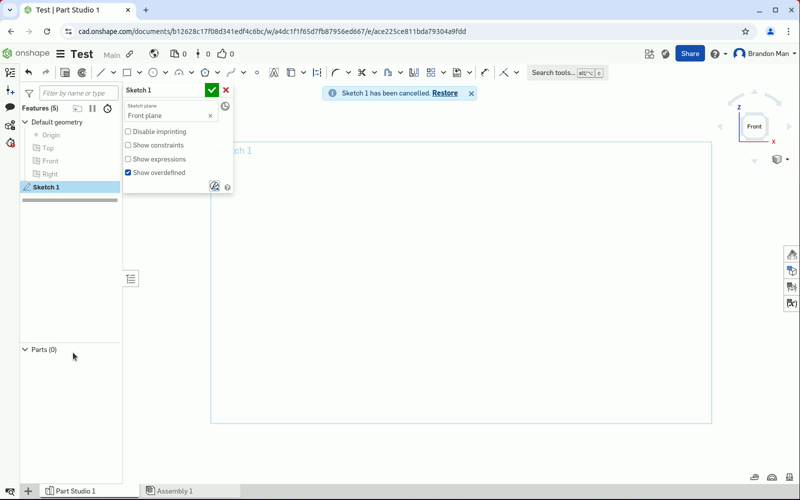
key(l)
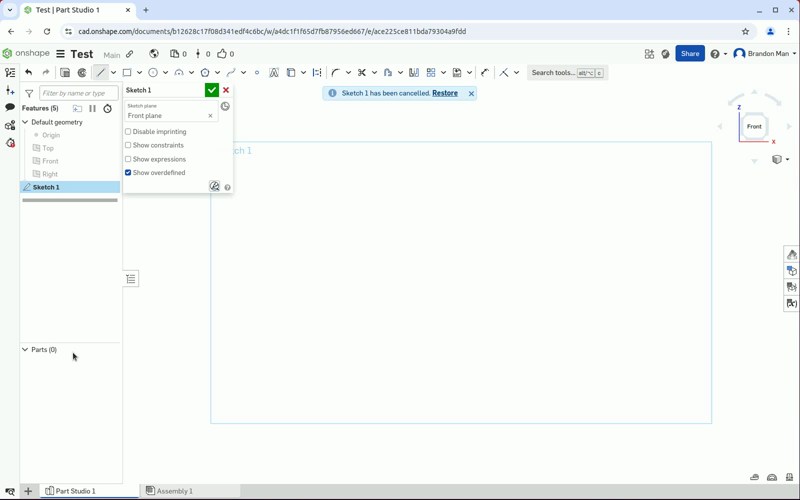
key_down(shift)
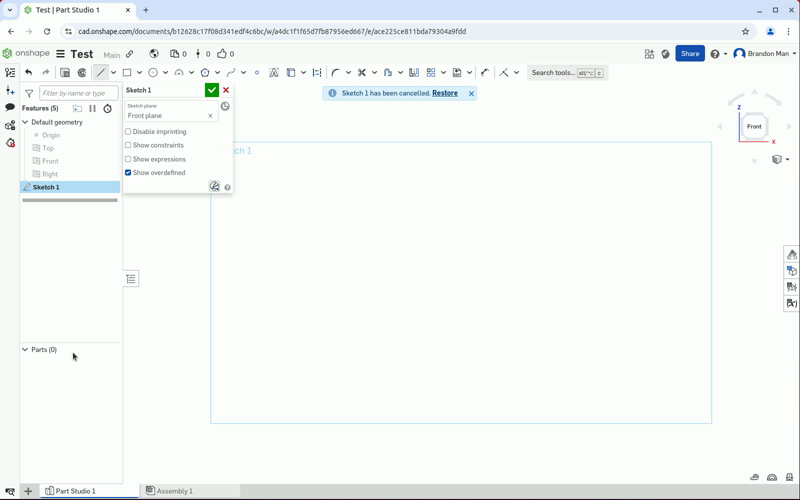
mouse_move(348, 282)
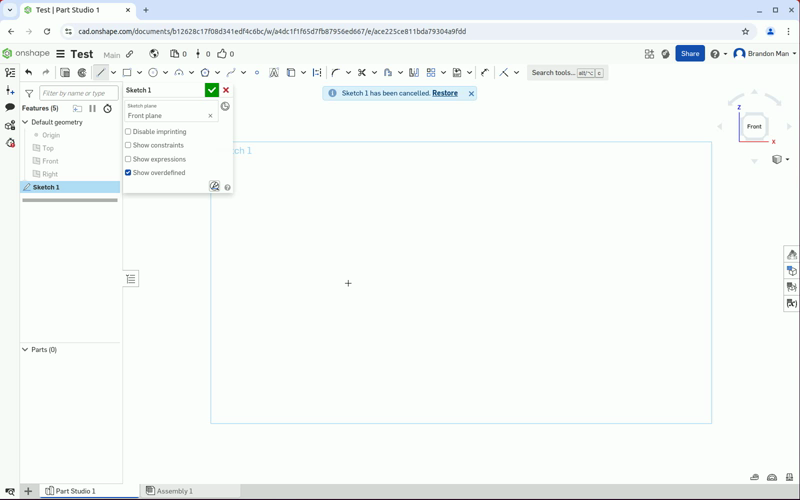
click(348, 282)
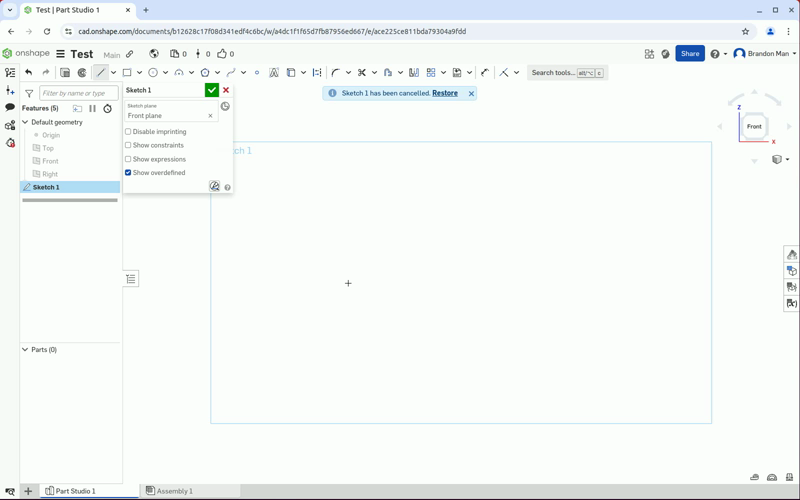
key_up(shift)
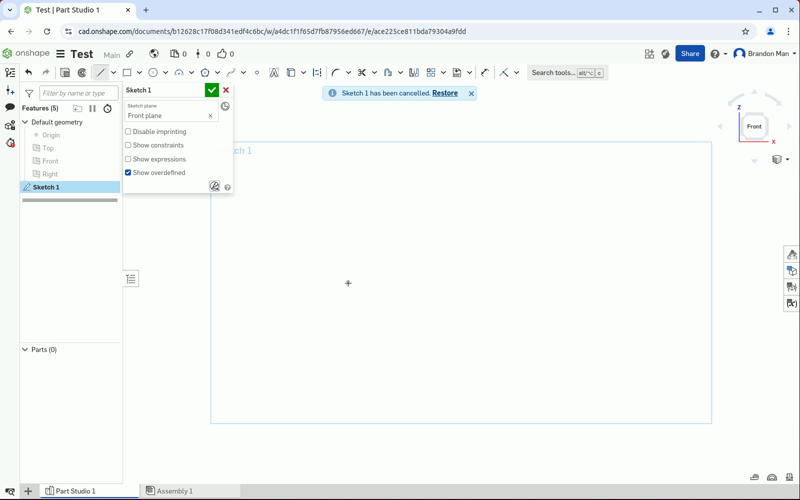
key_down(shift)
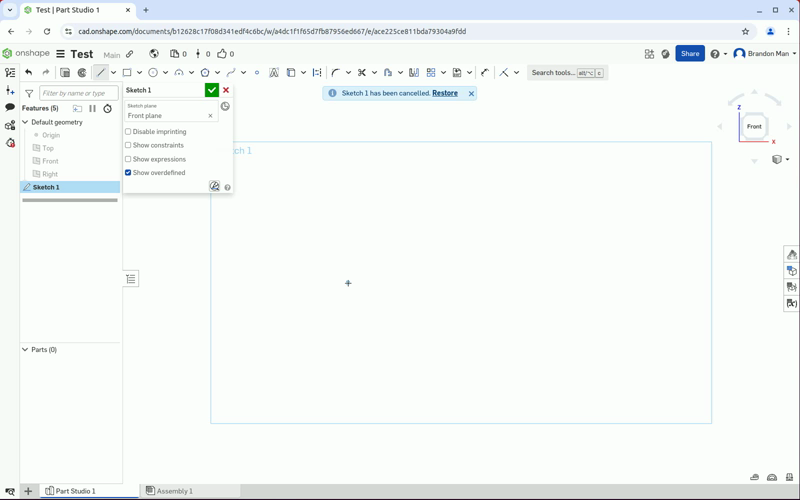
mouse_move(460, 282)
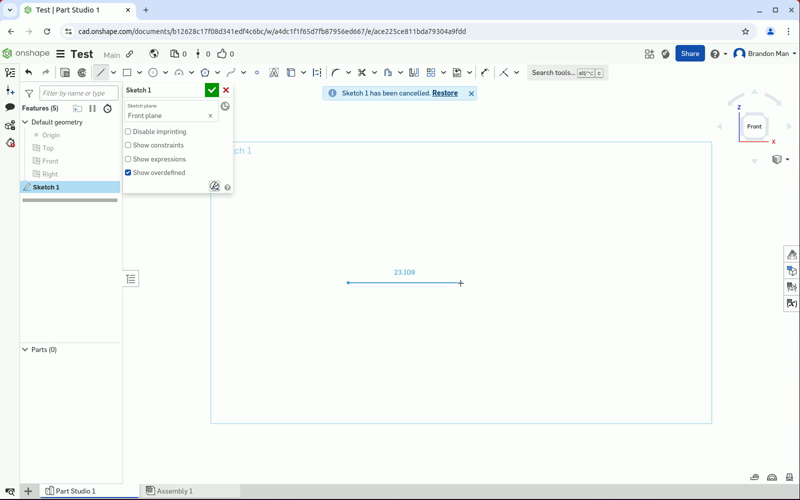
click(460, 282)
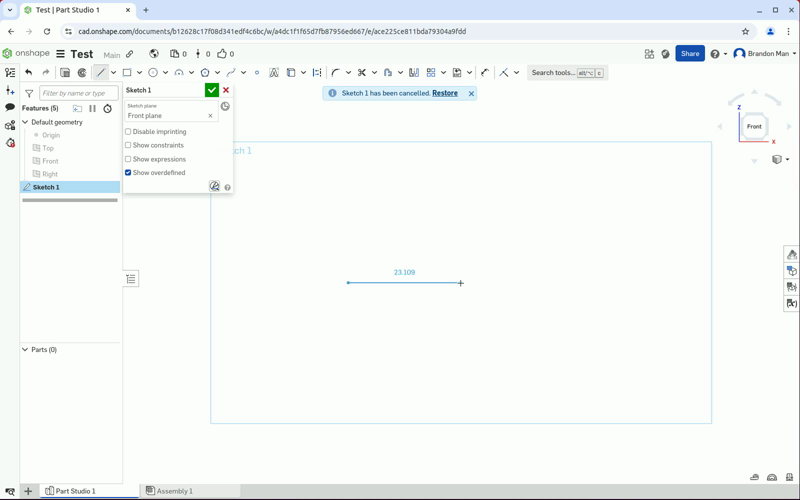
key_up(shift)
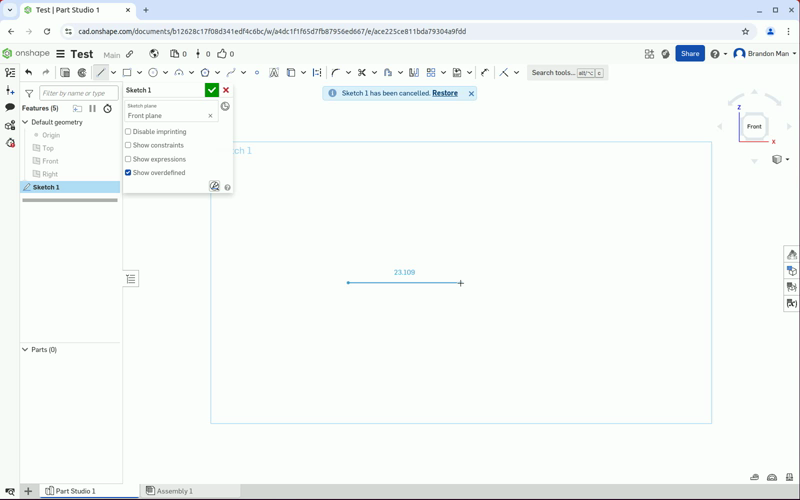
key_down(shift)
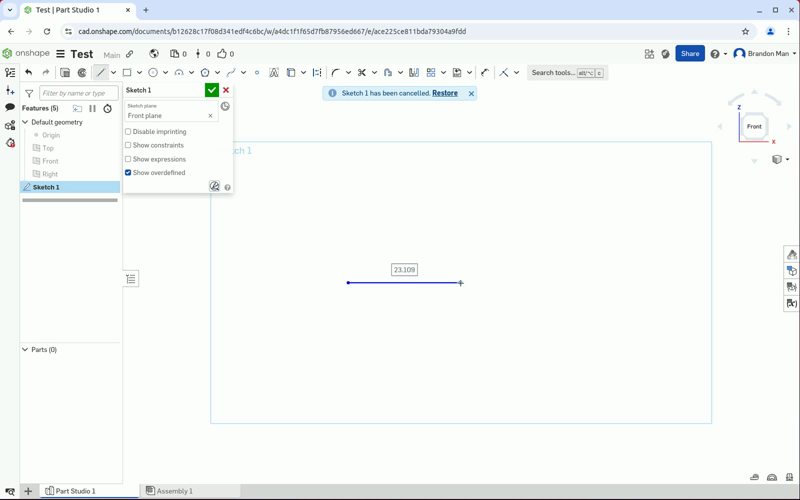
mouse_move(460, 170)
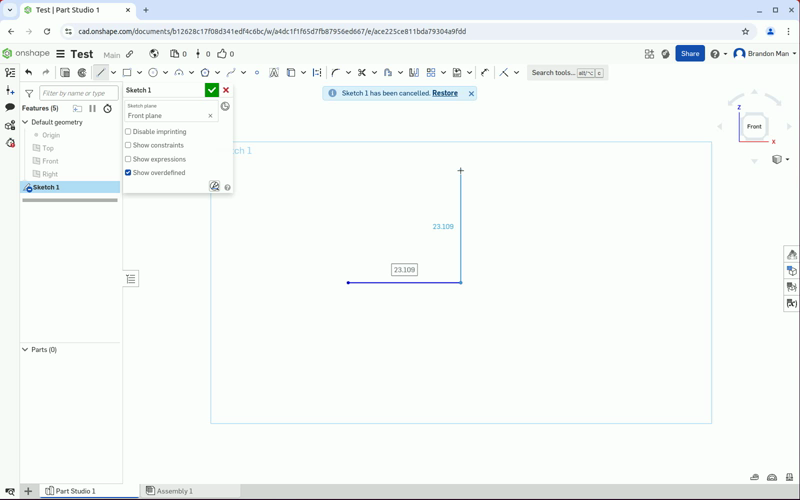
click(460, 170)
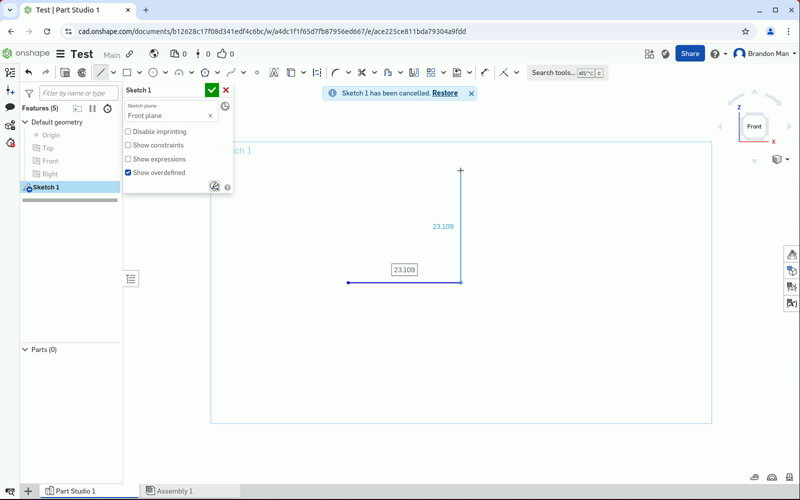
key_up(shift)
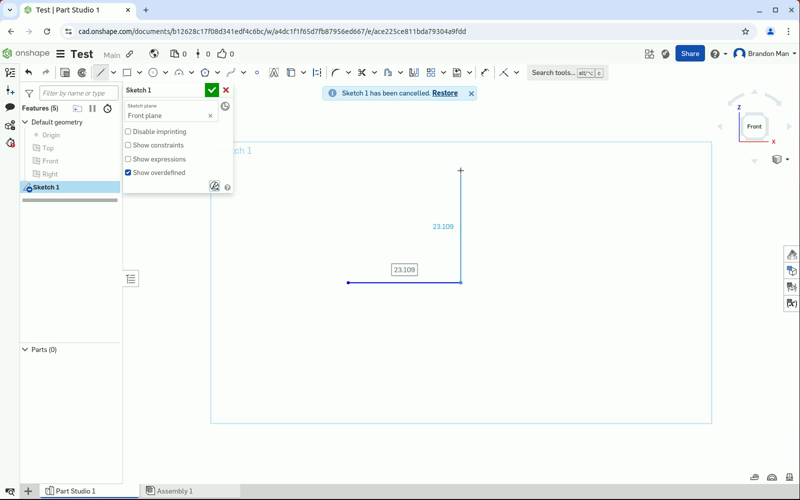
key_down(shift)
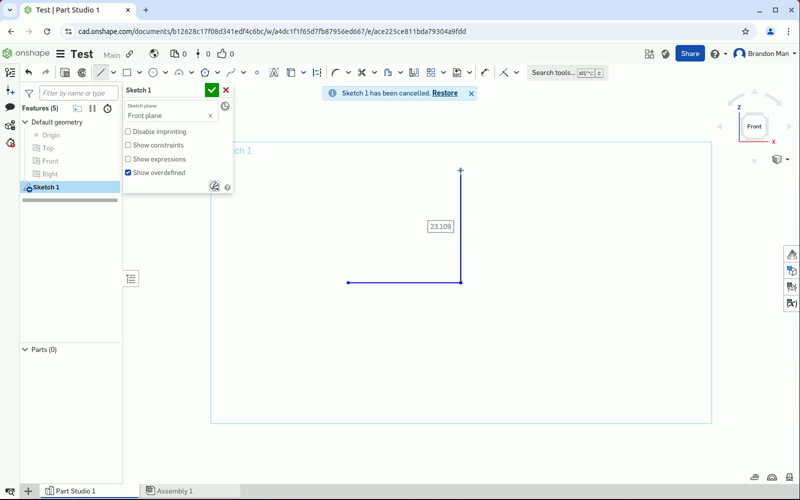
mouse_move(348, 170)
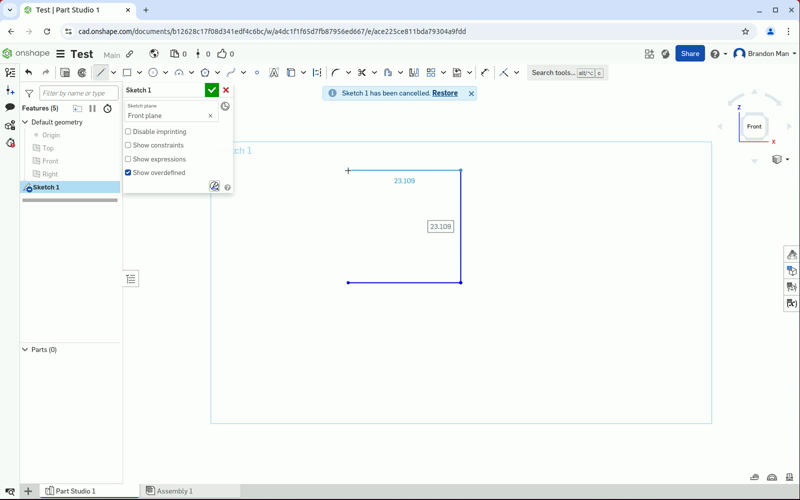
click(348, 170)
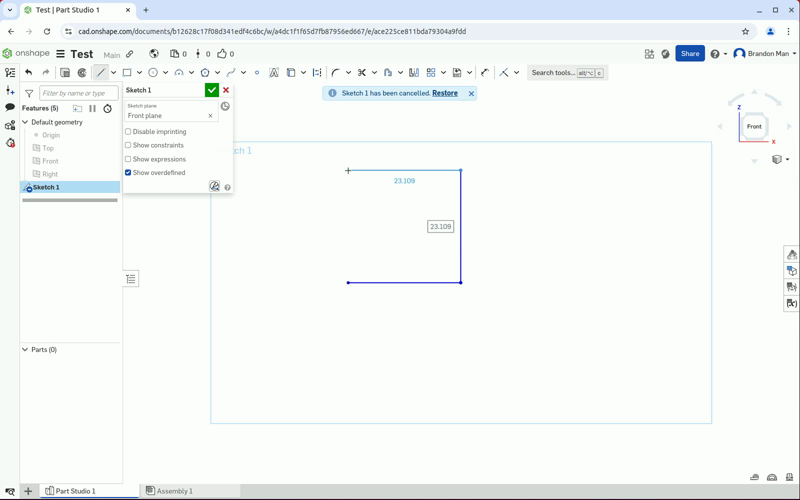
key_up(shift)
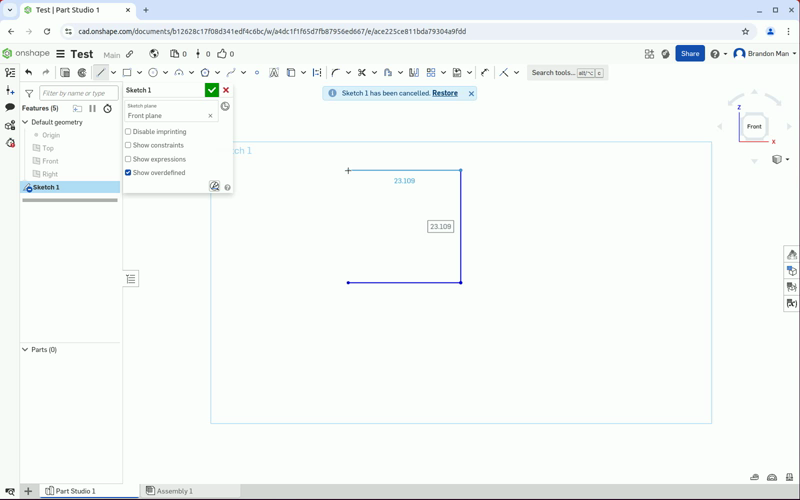
key_down(shift)
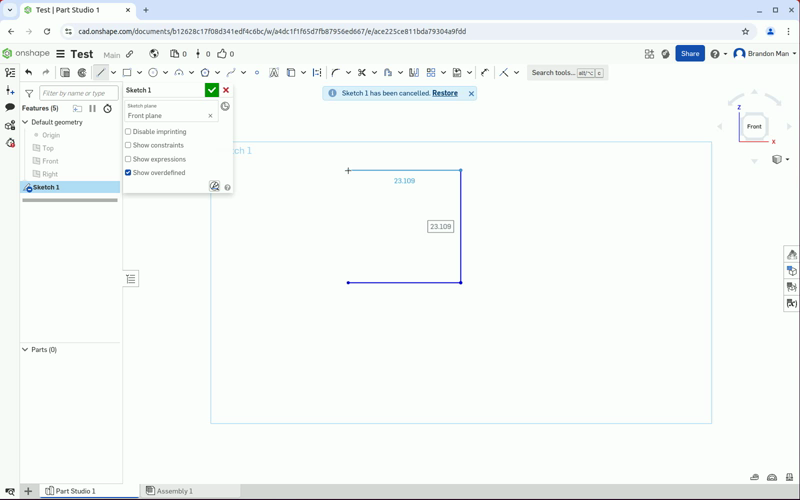
mouse_move(348, 282)
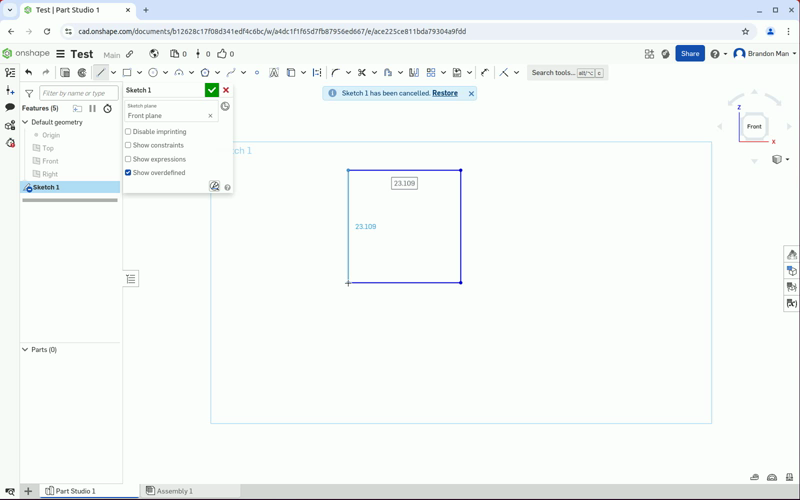
key_up(shift)
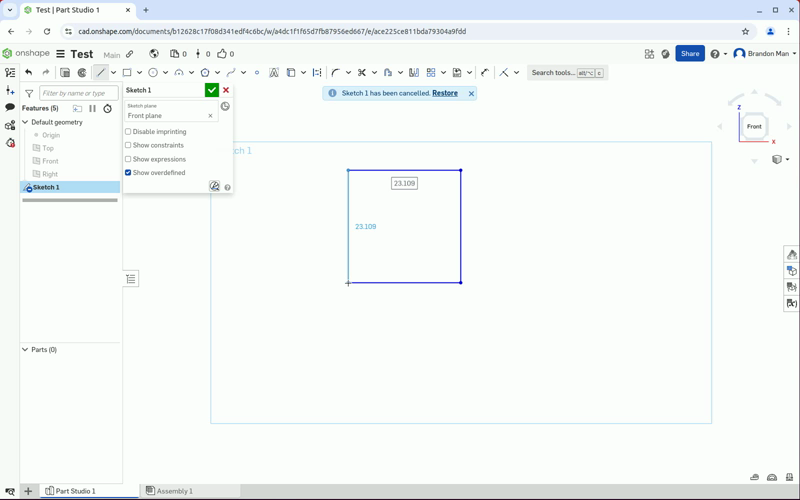
click(348, 282)
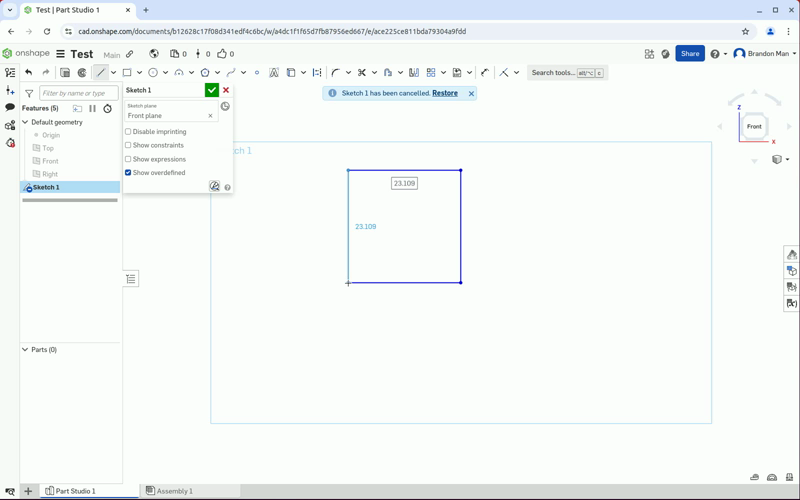
key(esc)
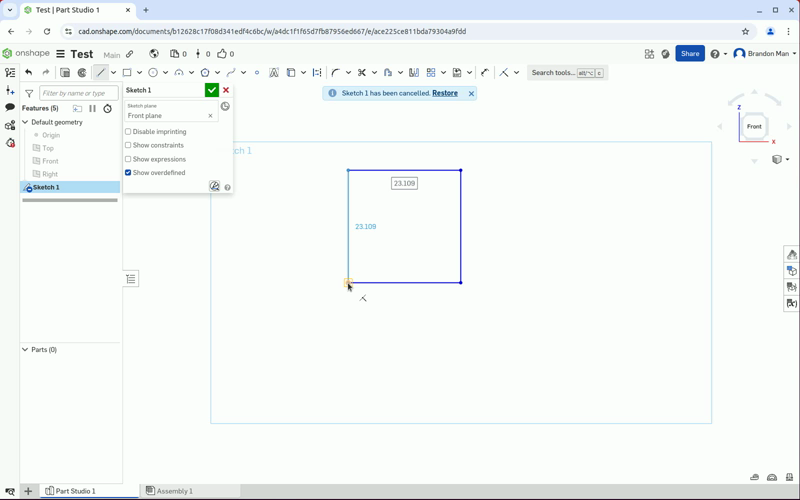
mouse_move(373, 187)
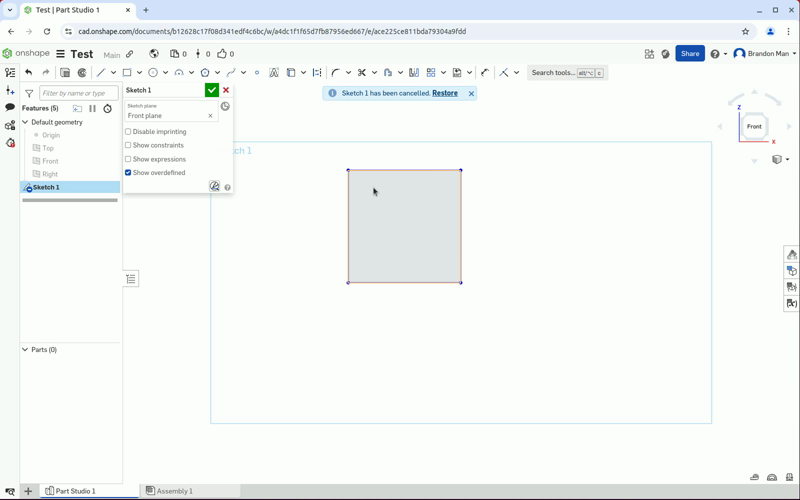
click(373, 187)
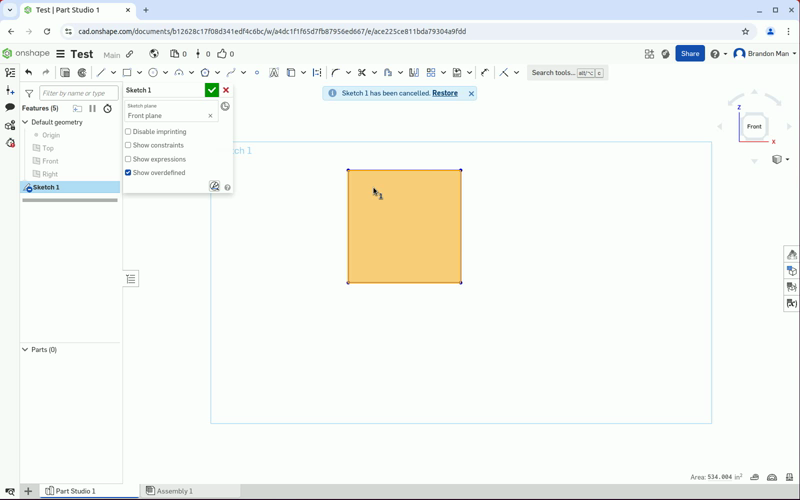
mouse_move(73, 352)
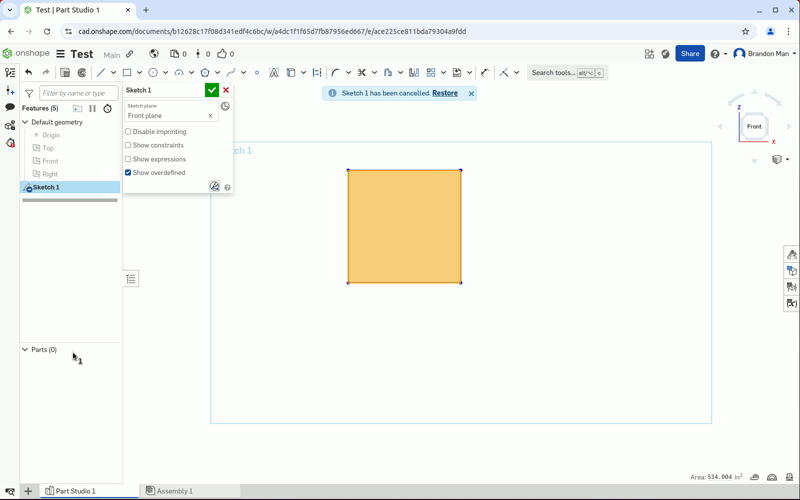
key(shift+y)
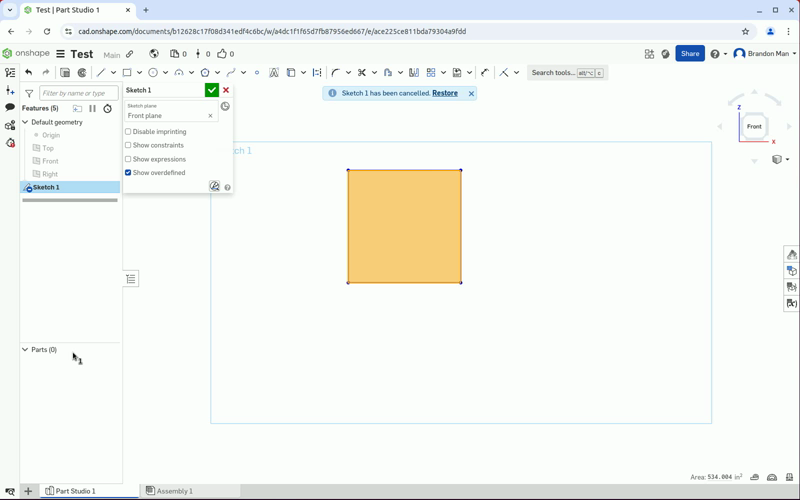
key(shift+e)
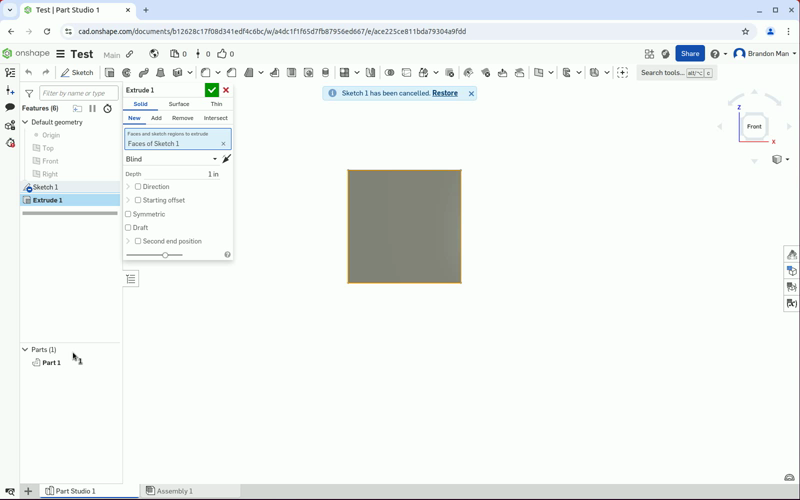
mouse_move(143, 106)
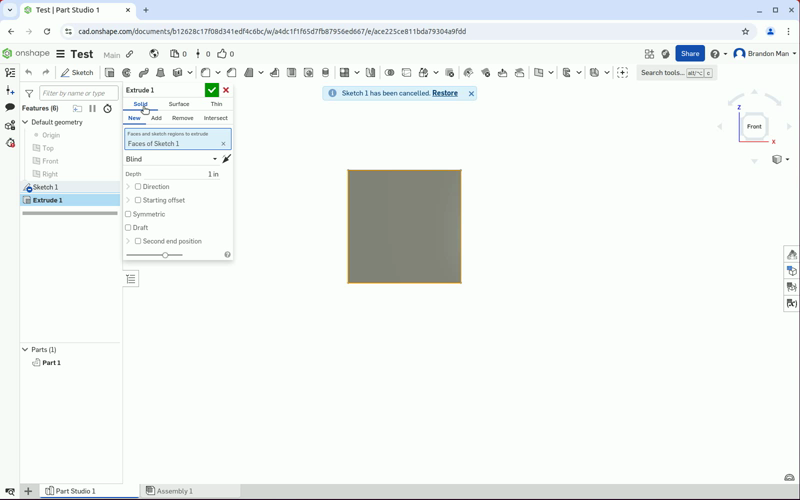
click(143, 106)
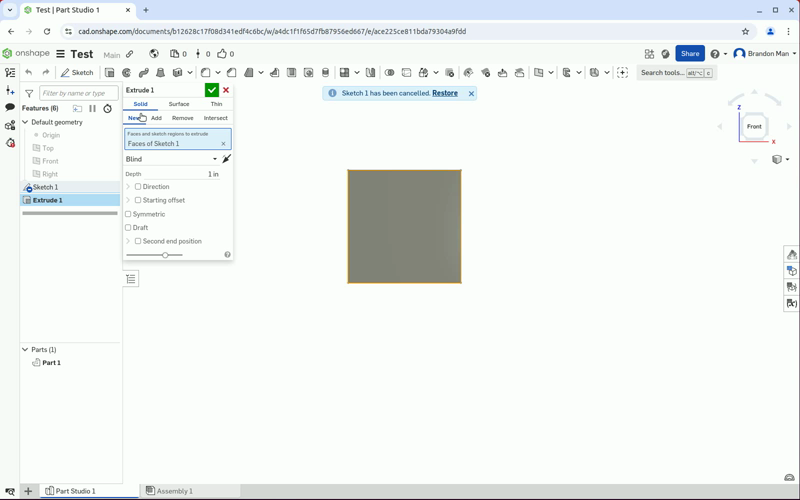
mouse_move(137, 120)
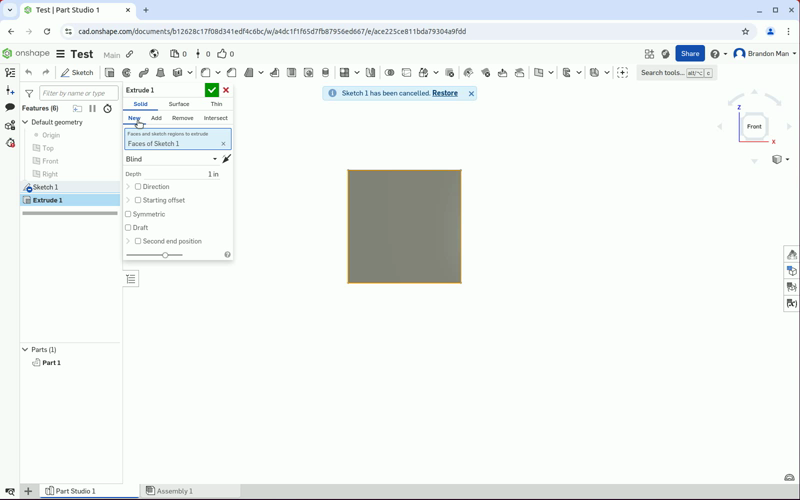
click(137, 120)
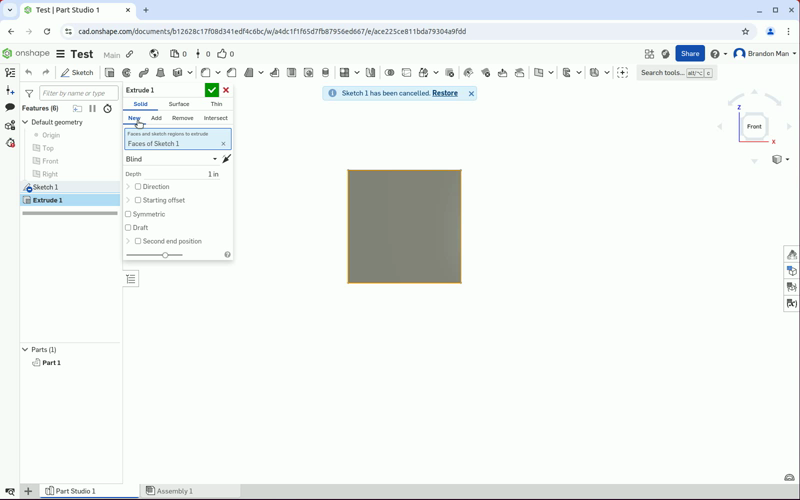
key(tab, 4)
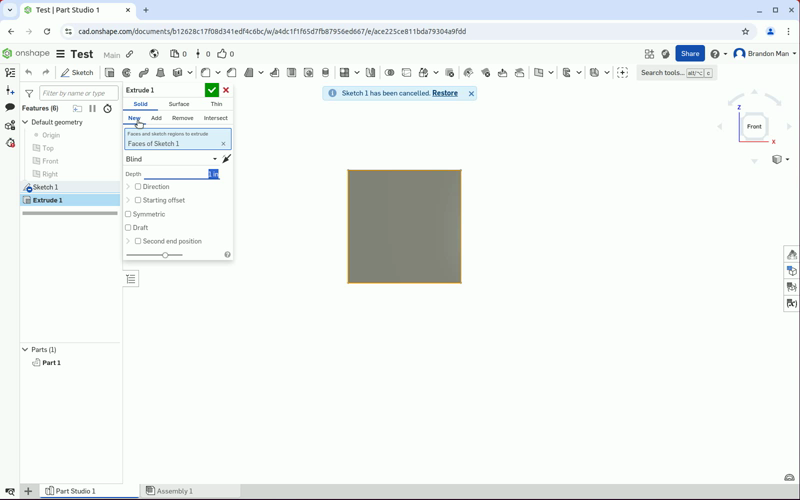
text(11.554)
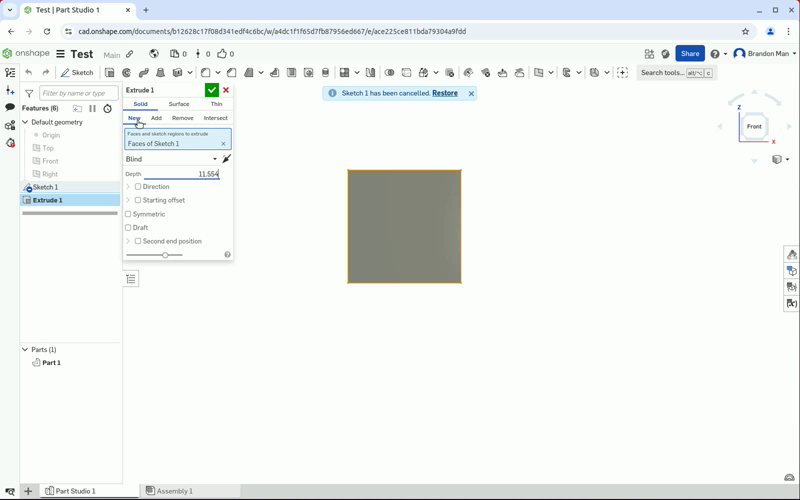
key(enter)
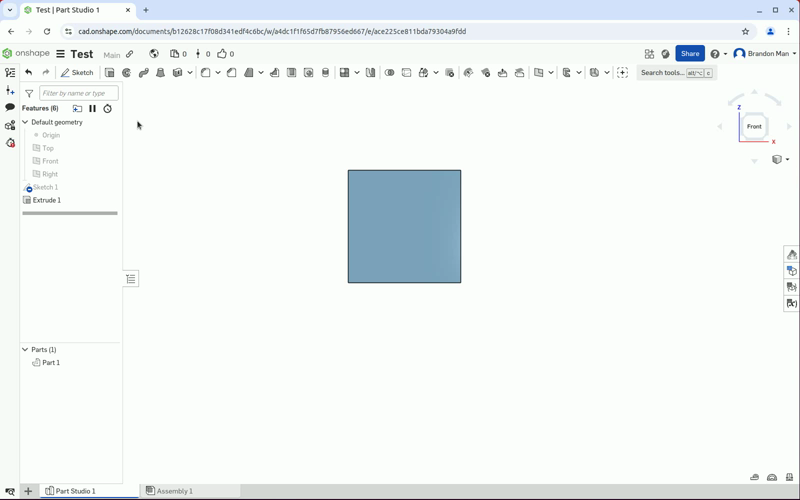
key(shift+h)
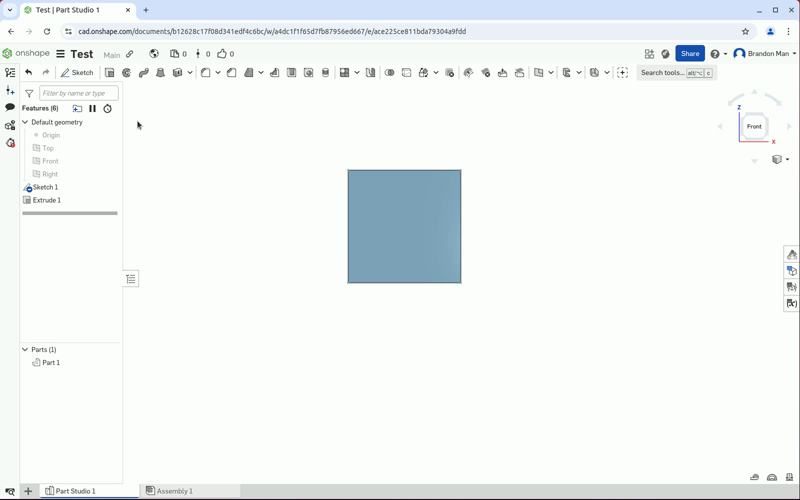
key(shift+h)
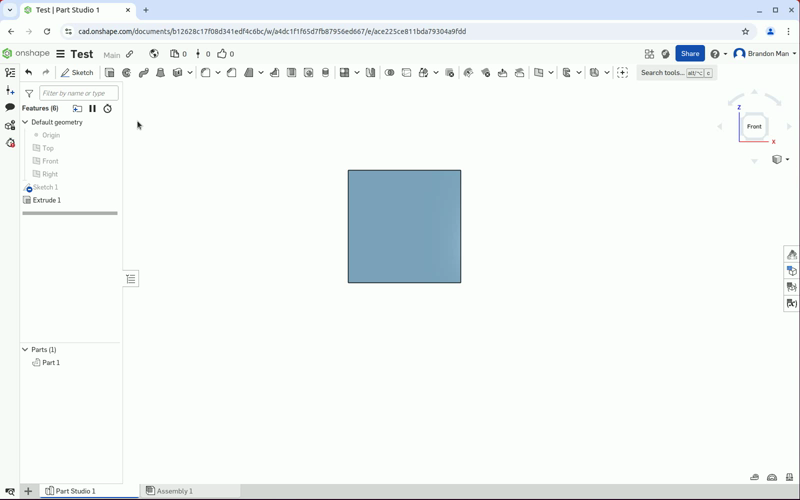
mouse_move(73, 189)
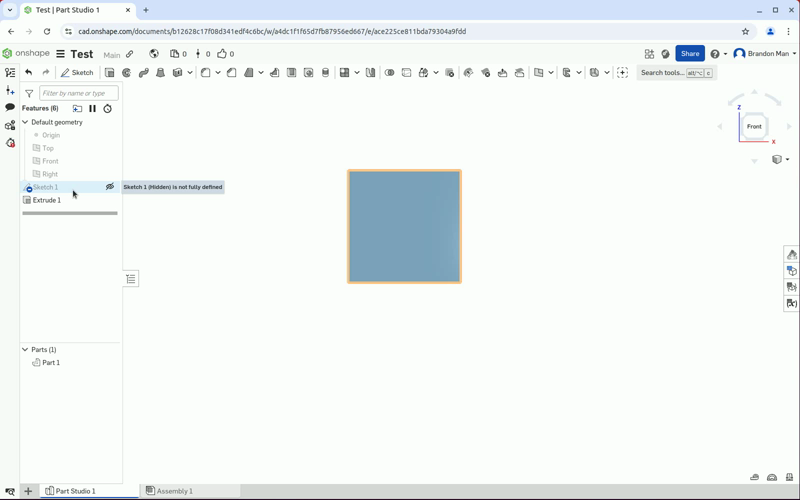
click(73, 189)
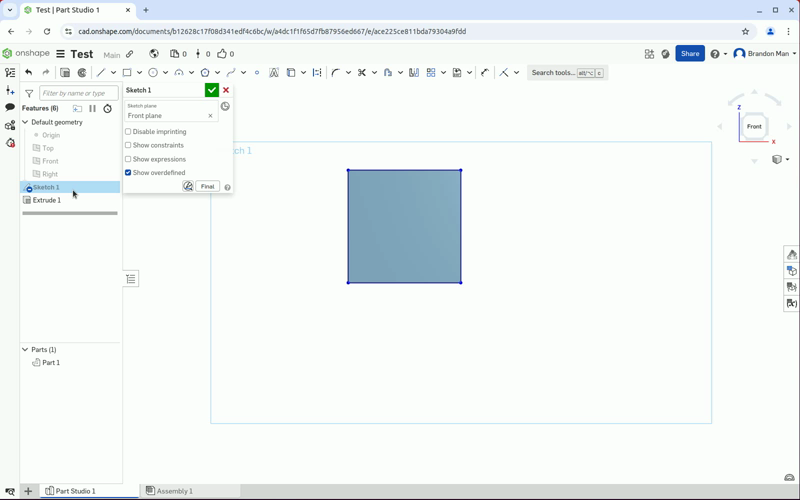
mouse_move(229, 92)
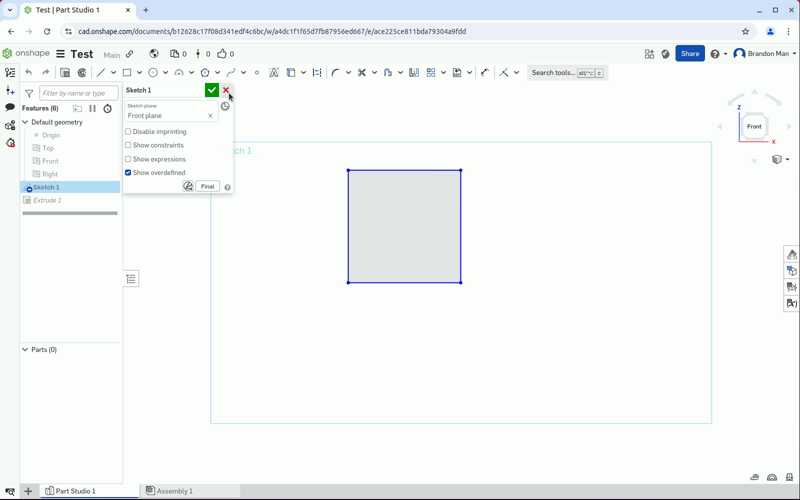
click(229, 92)
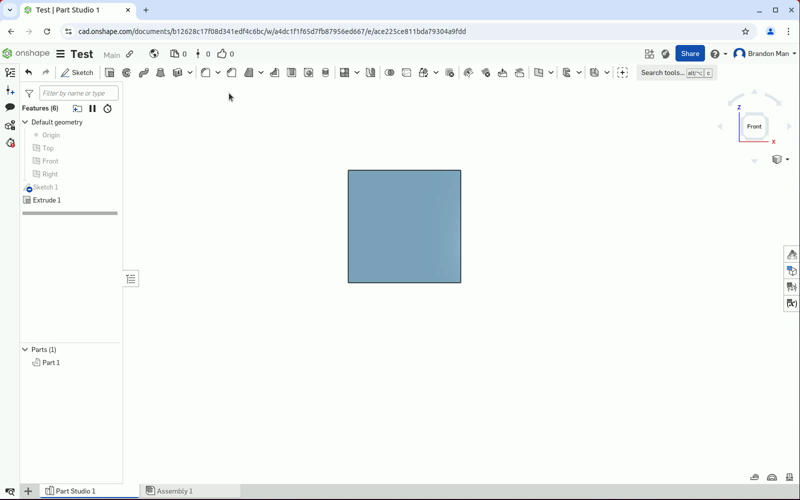
mouse_move(541, 75)
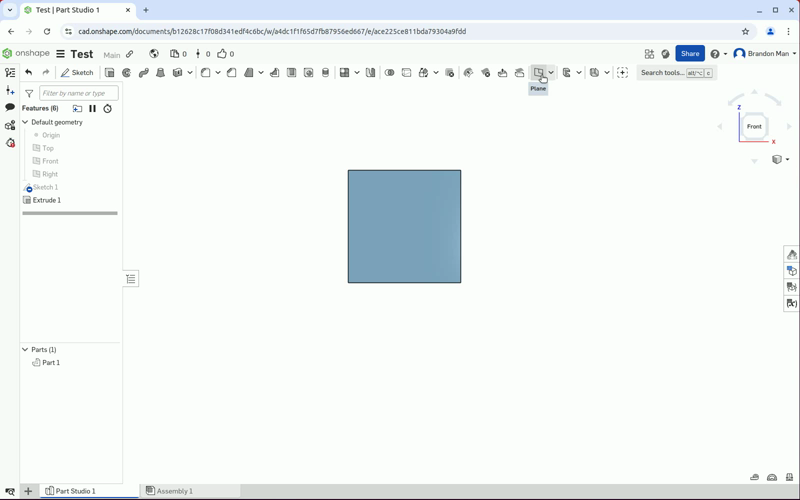
click(541, 75)
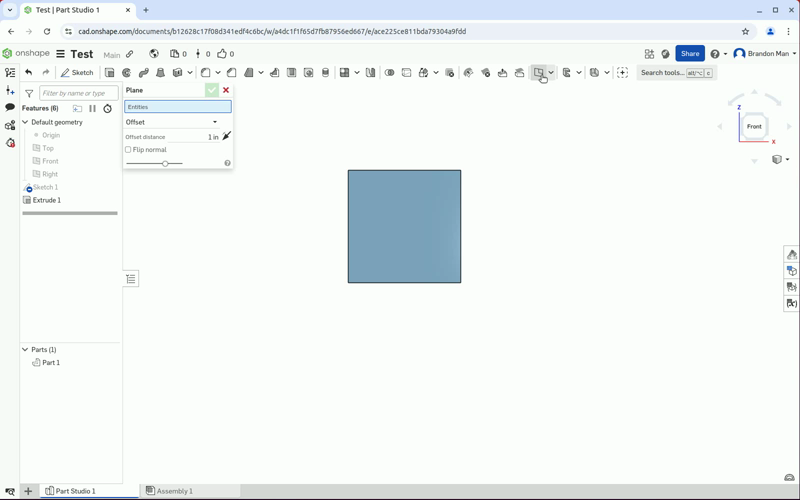
mouse_move(73, 163)
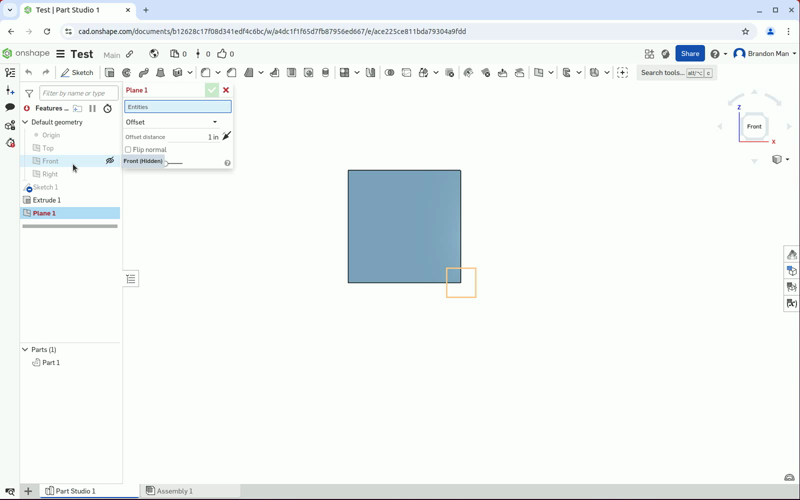
click(73, 163)
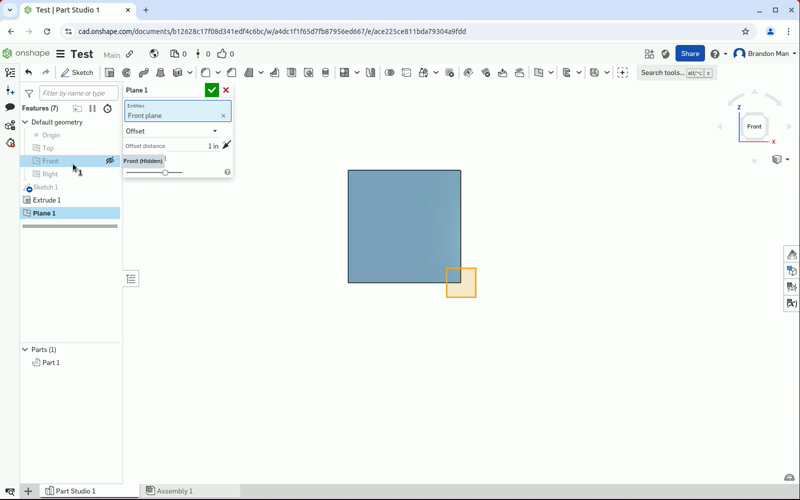
key(tab, 2)
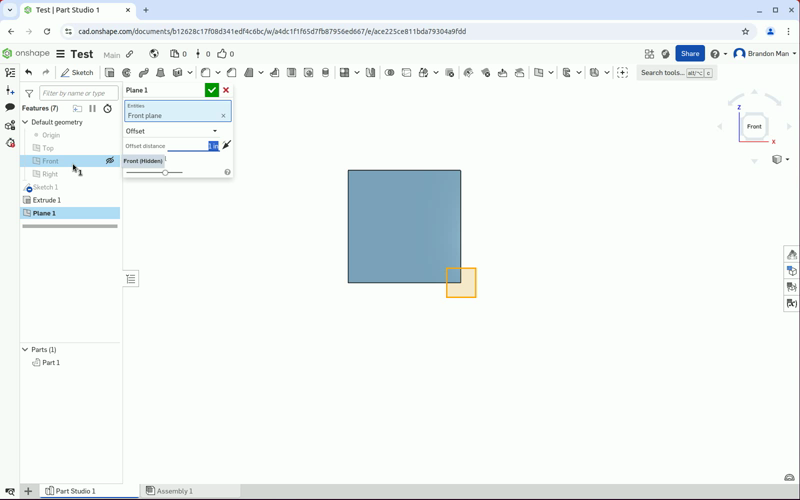
text(11.554)
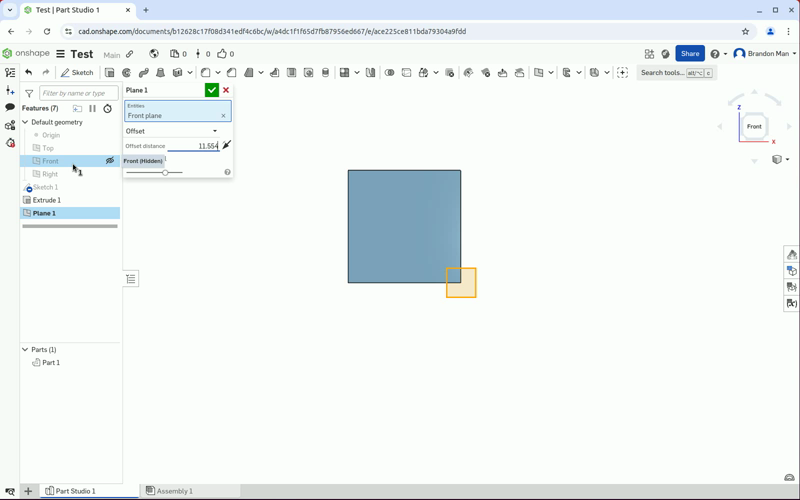
key(enter, 2)
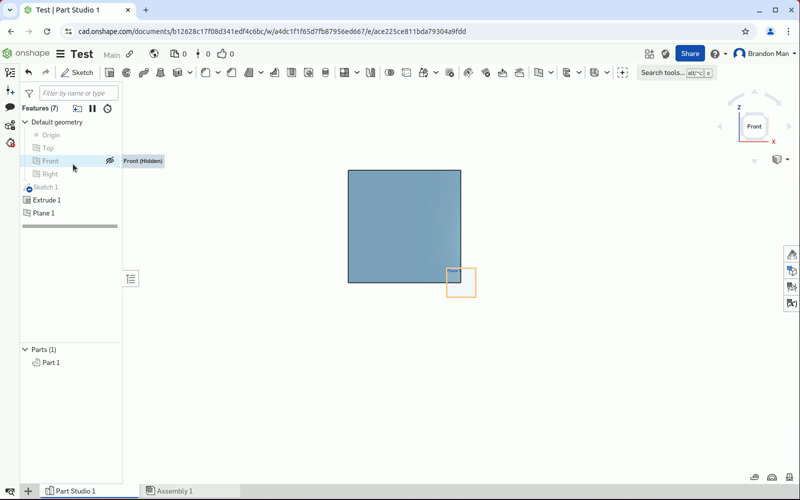
key(shift+s)
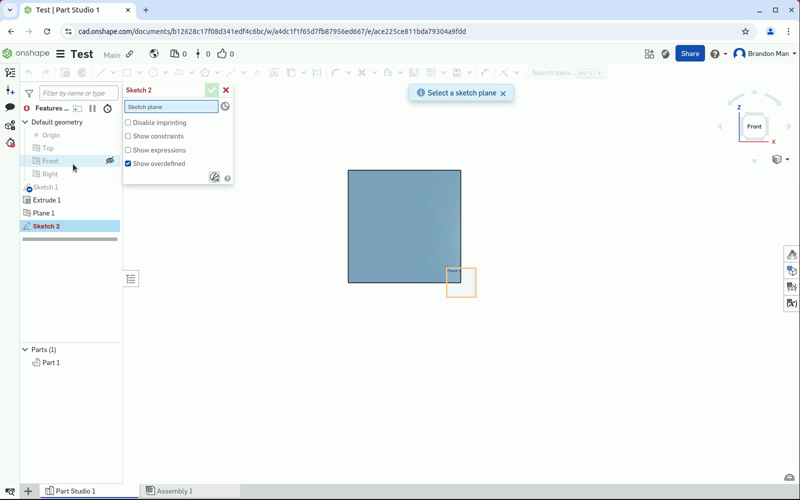
mouse_move(73, 215)
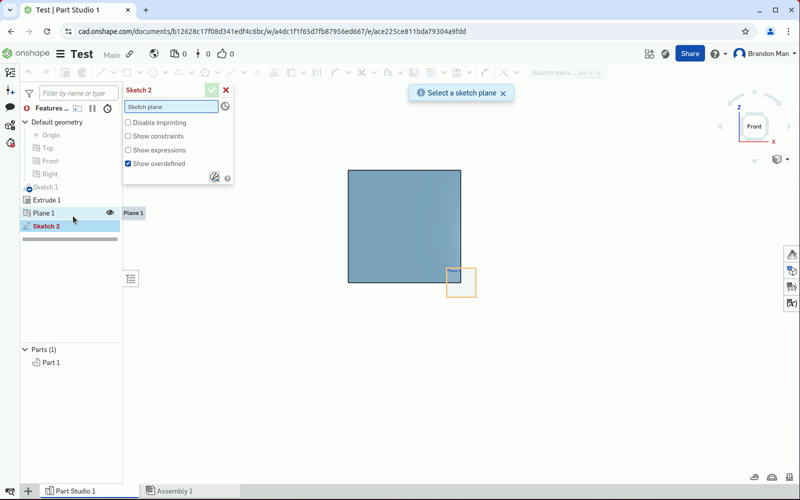
click(73, 215)
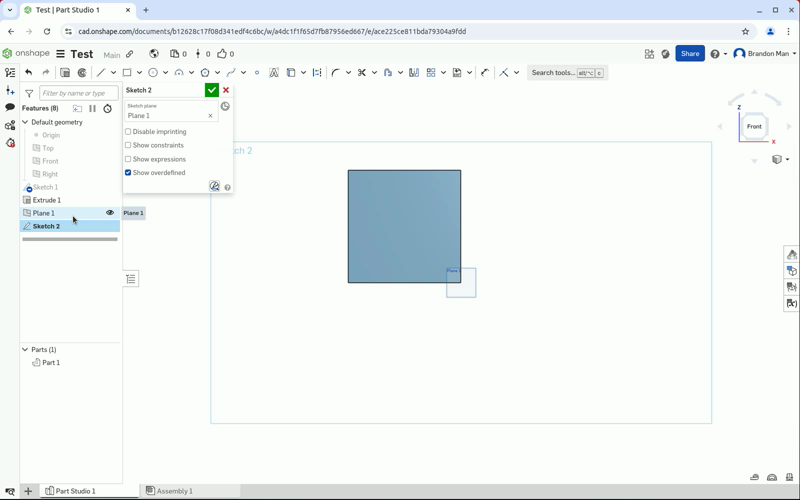
mouse_move(73, 352)
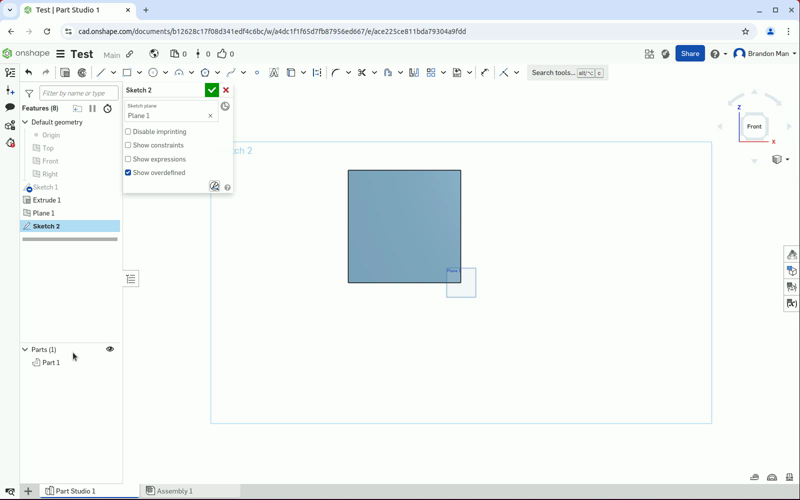
key(y)
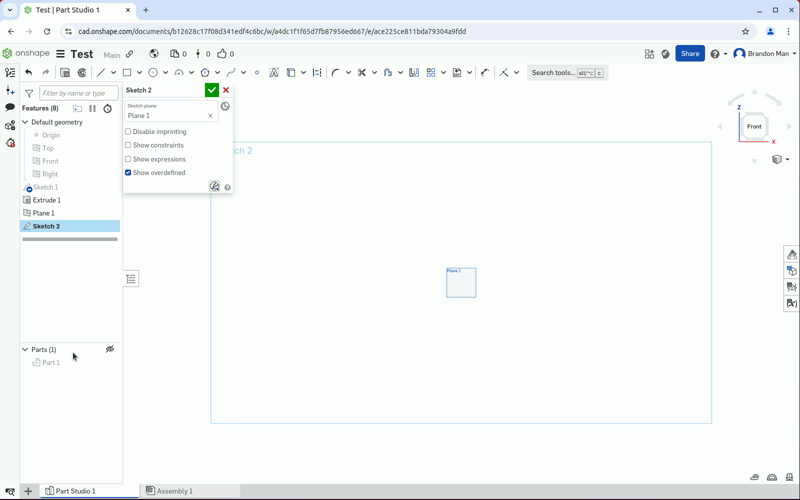
key(c)
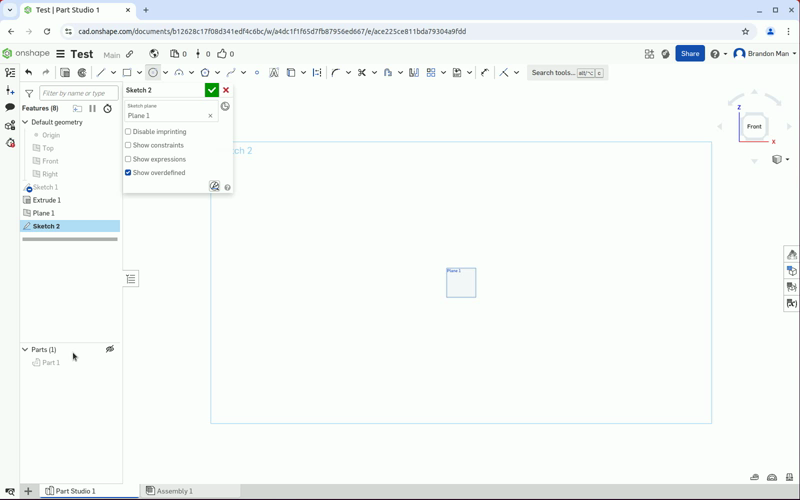
key_down(shift)
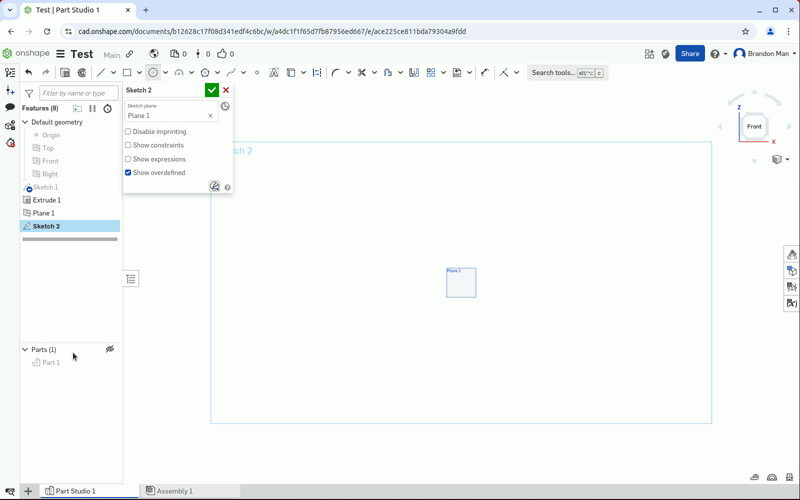
mouse_move(382, 222)
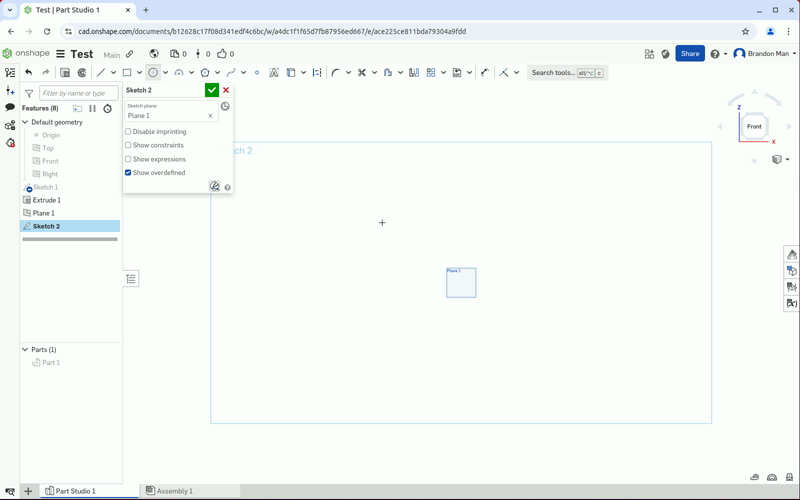
click(382, 222)
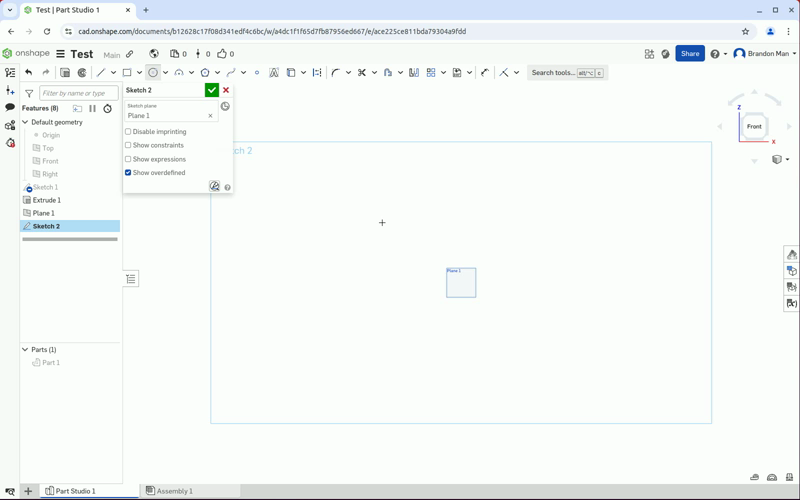
key_up(shift)
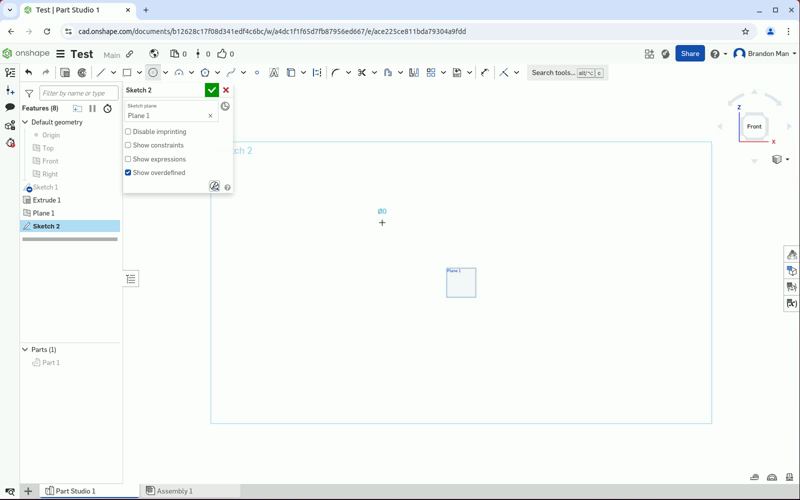
mouse_move(410, 222)
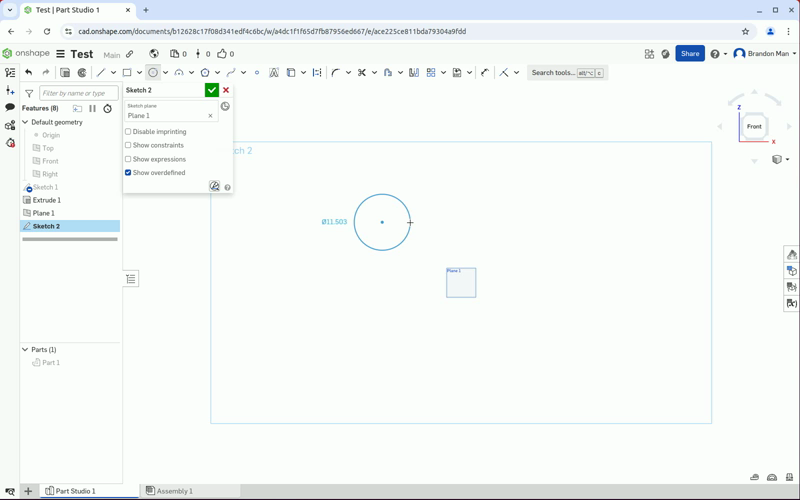
click(410, 222)
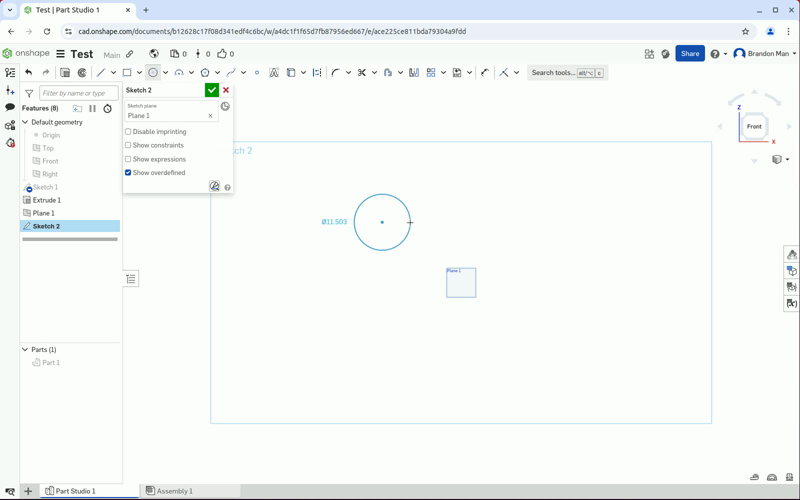
key(esc)
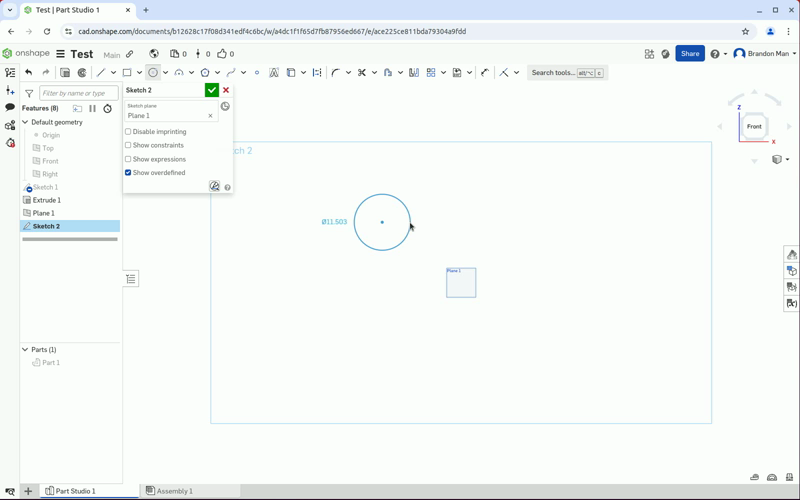
mouse_move(395, 213)
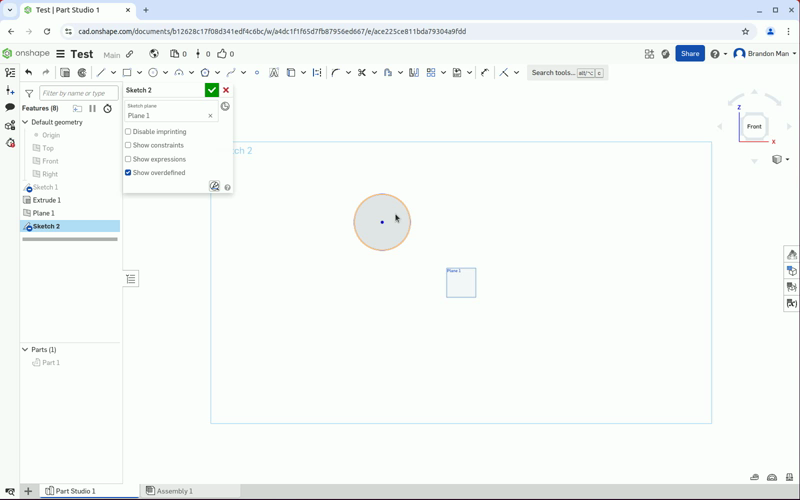
click(395, 213)
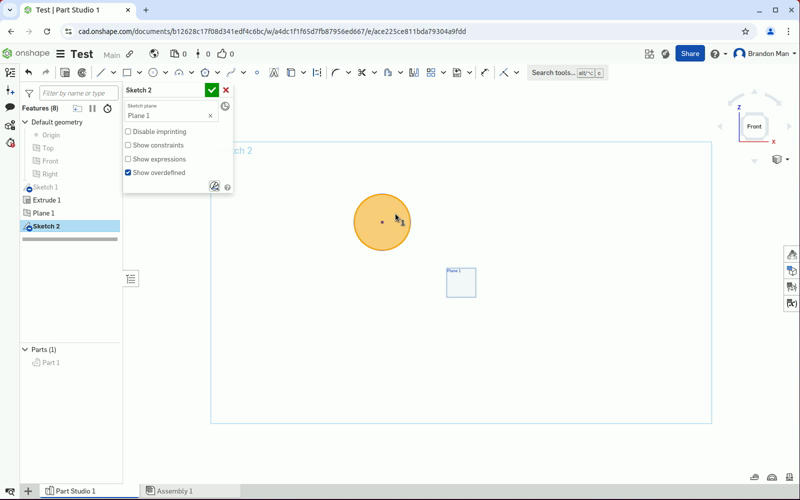
mouse_move(73, 352)
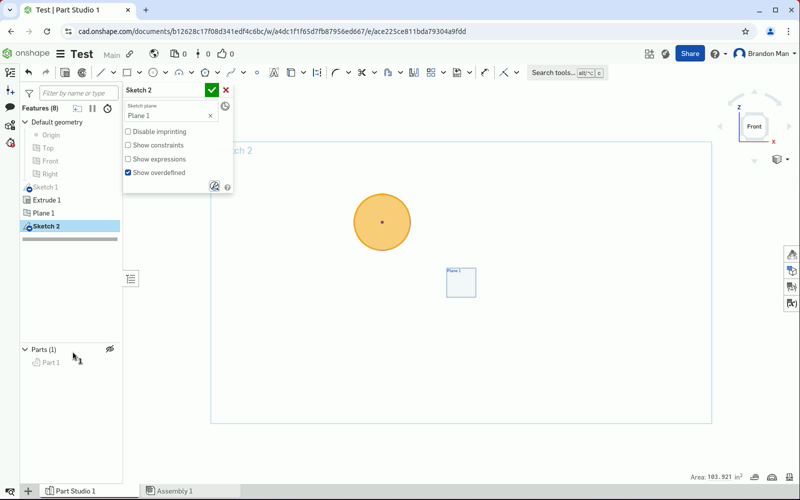
key(shift+y)
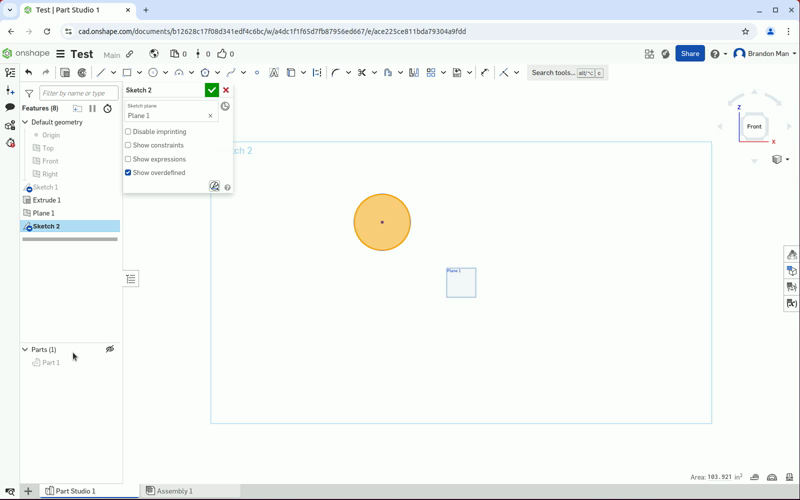
key(shift+e)
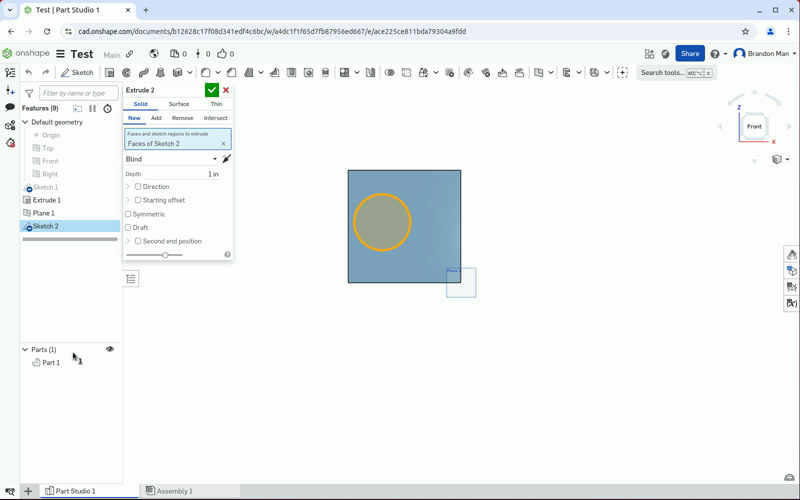
mouse_move(143, 106)
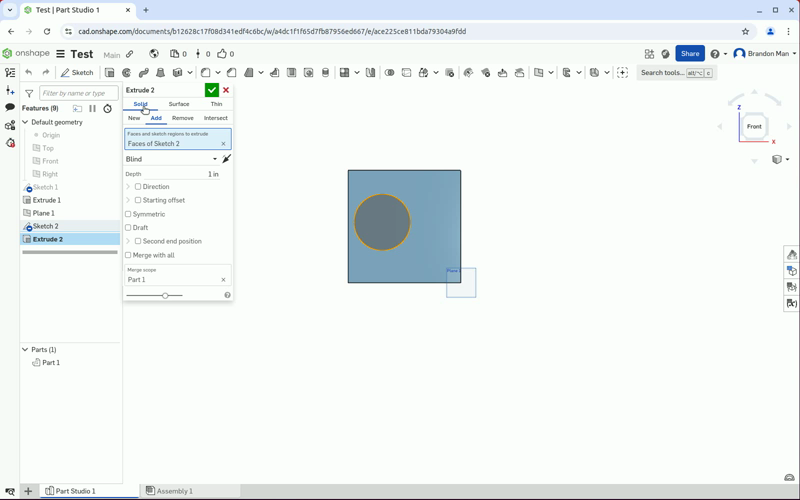
click(143, 106)
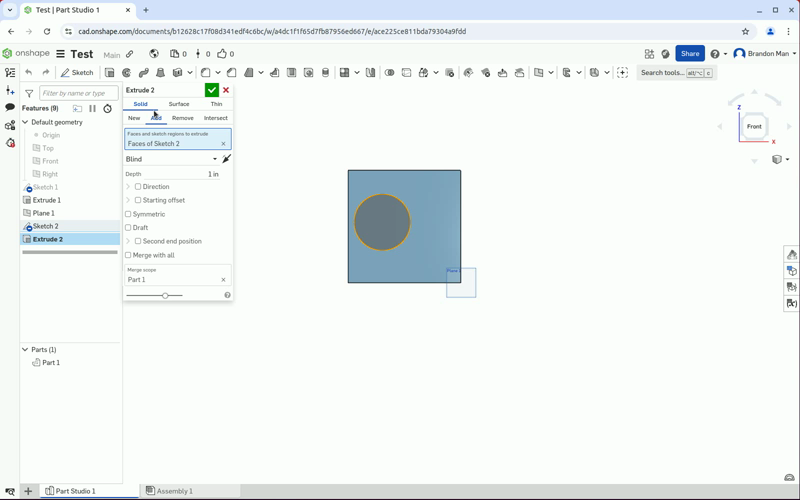
mouse_move(186, 120)
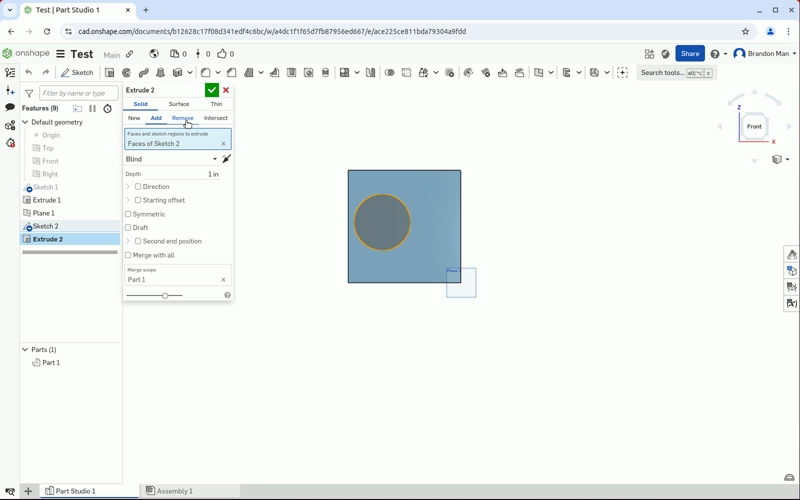
click(186, 120)
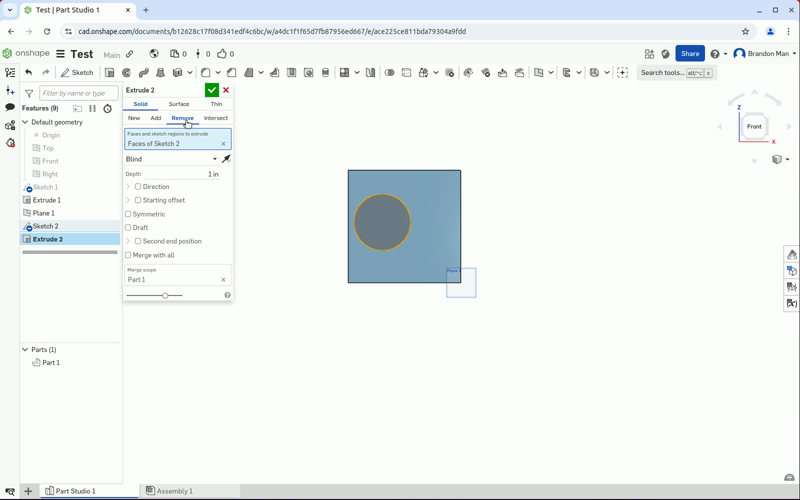
key(tab, 4)
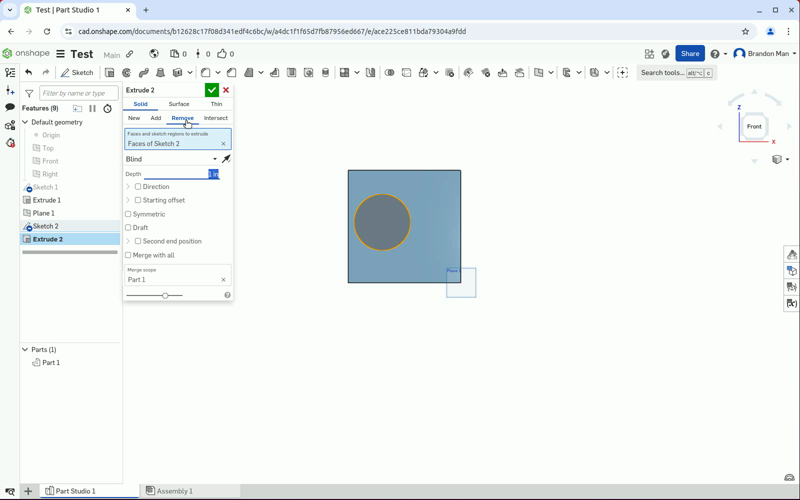
text(23.108)
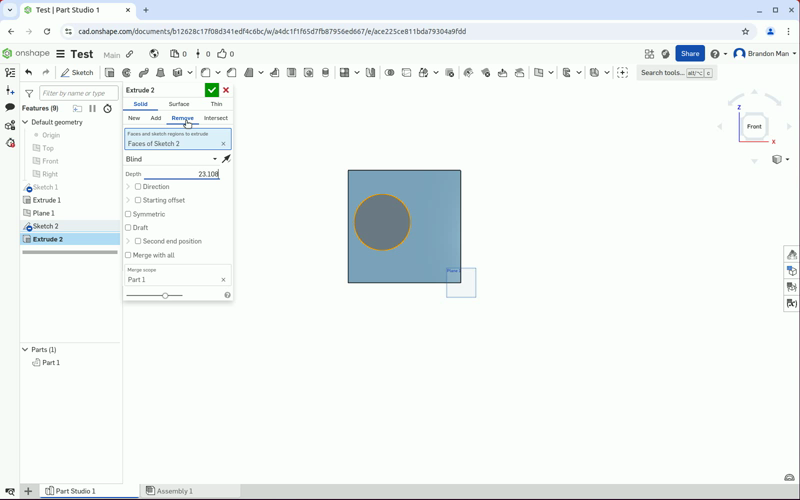
key(tab, 6)
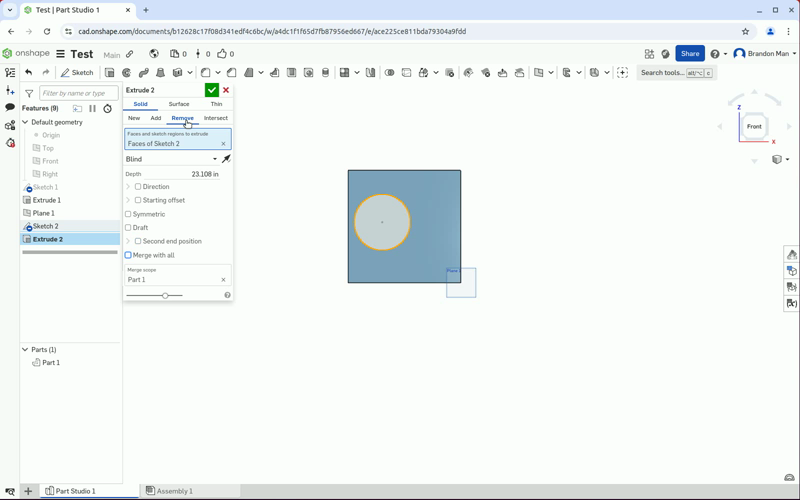
key(space)
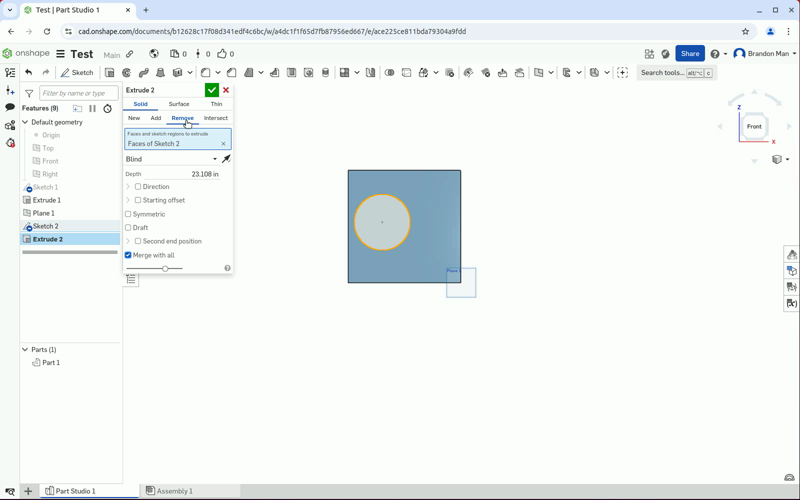
key(enter)
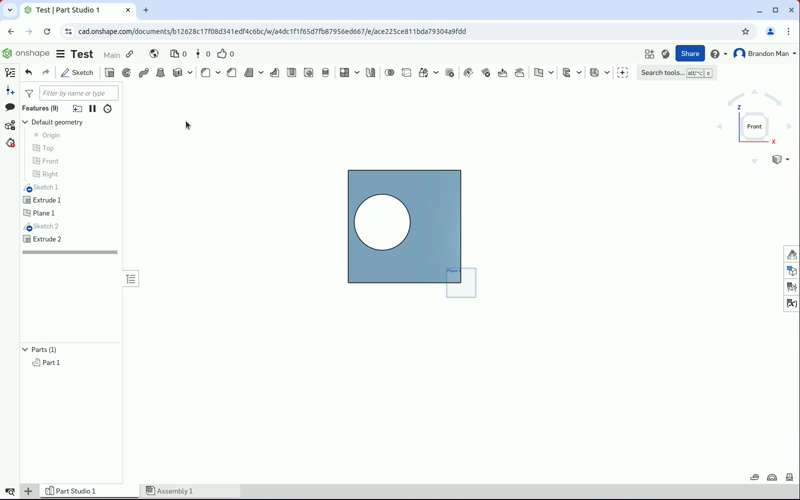
key(shift+h)
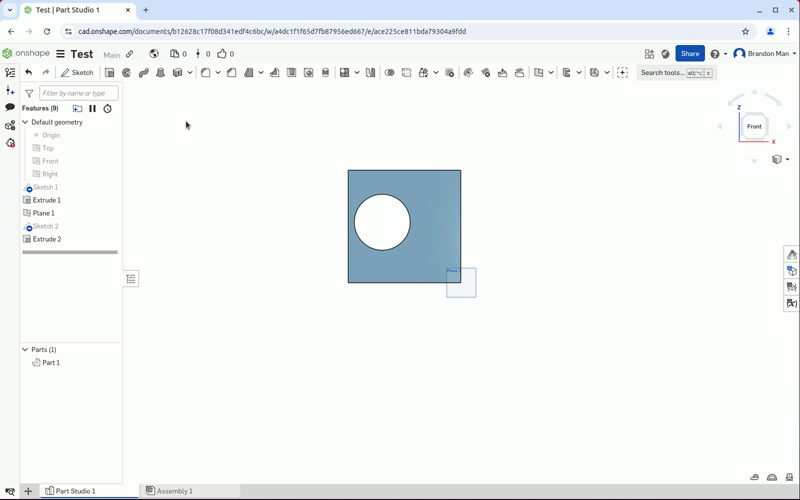
key(shift+h)
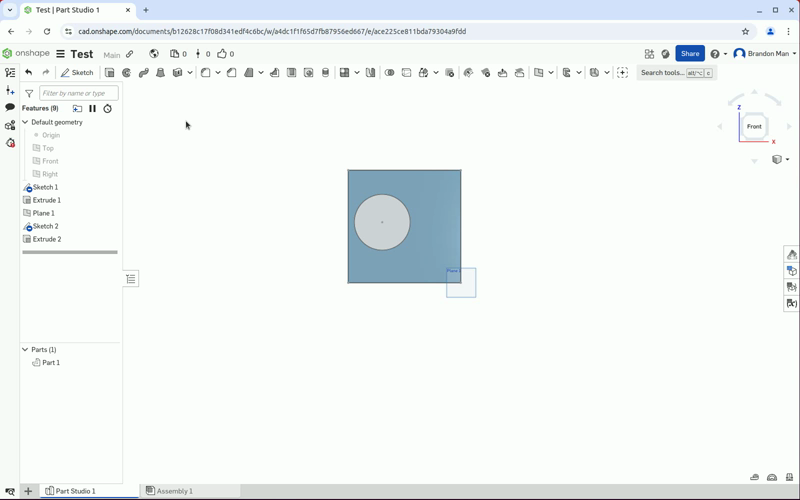
key(shift+7)
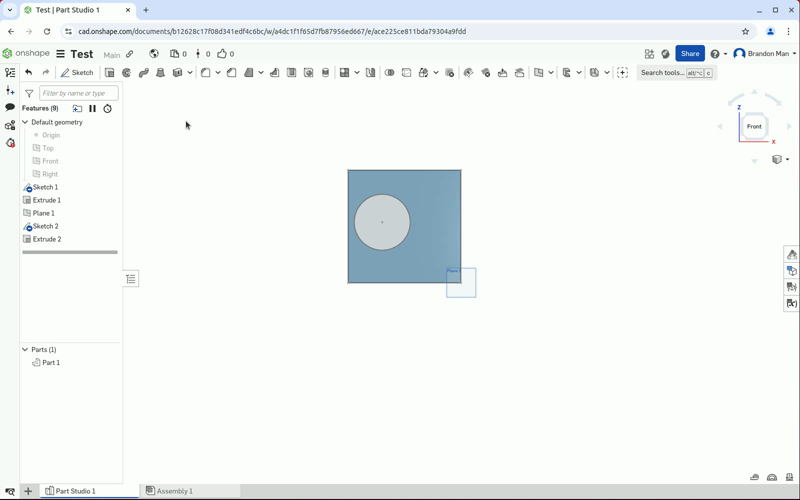
key(left, 2)
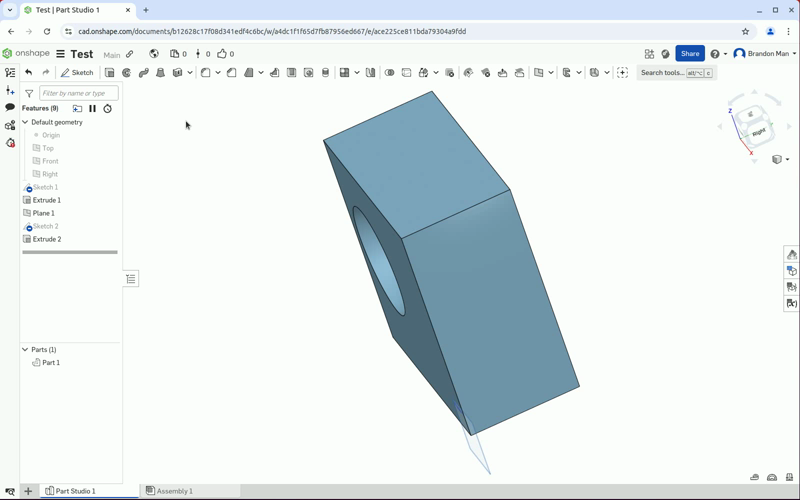
key(down, 2)
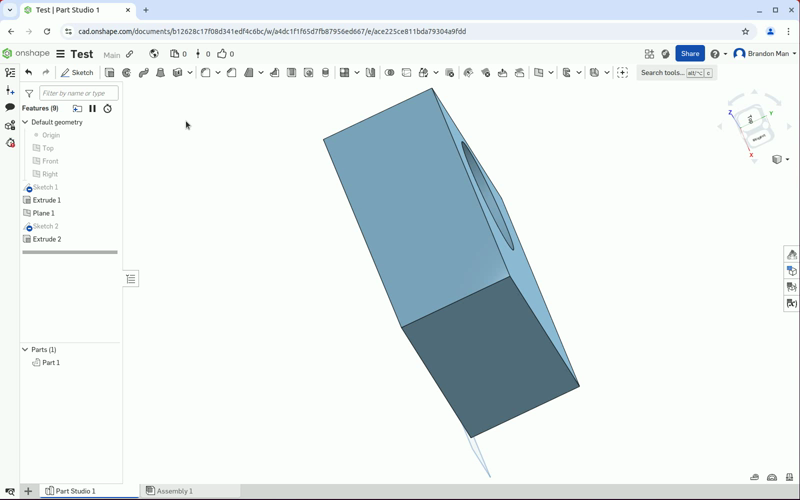
key(up, 2)
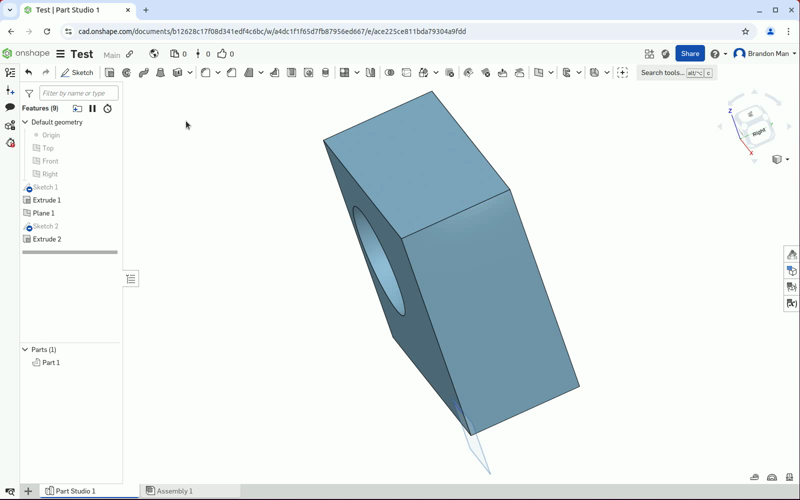
key(right, 2)
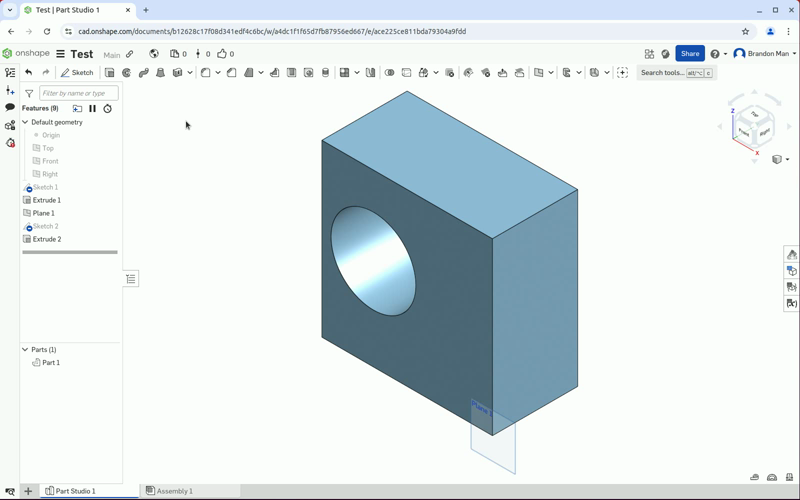
mouse_move(73, 189)
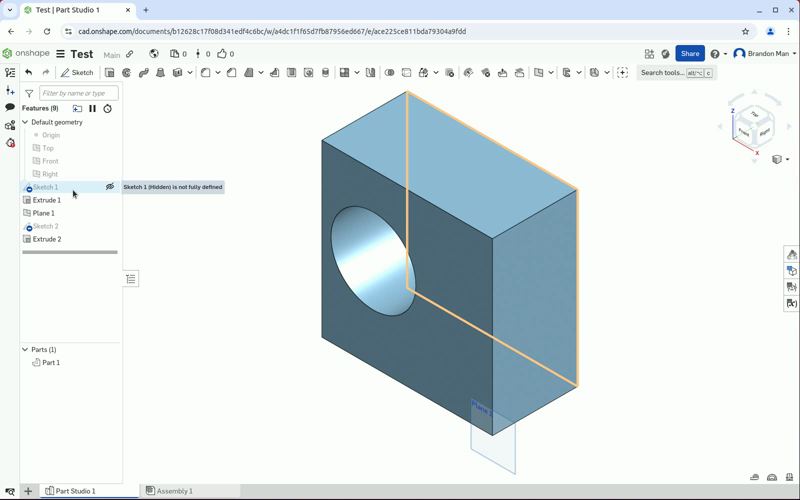
click(73, 189)